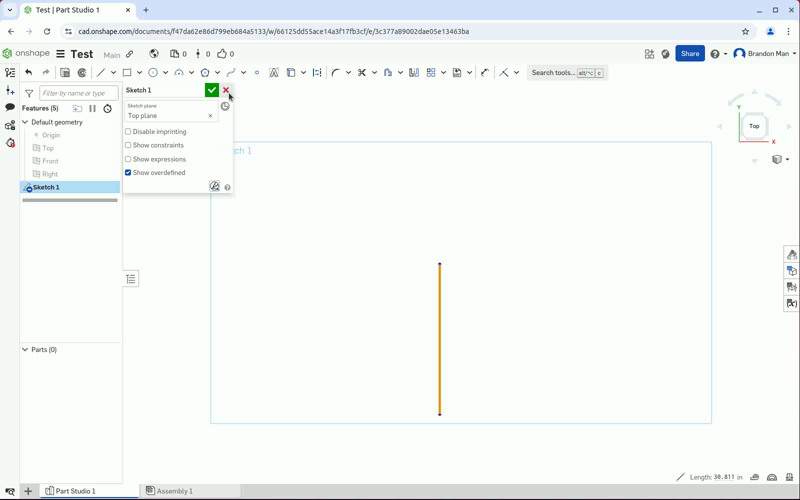
key(shift+h)
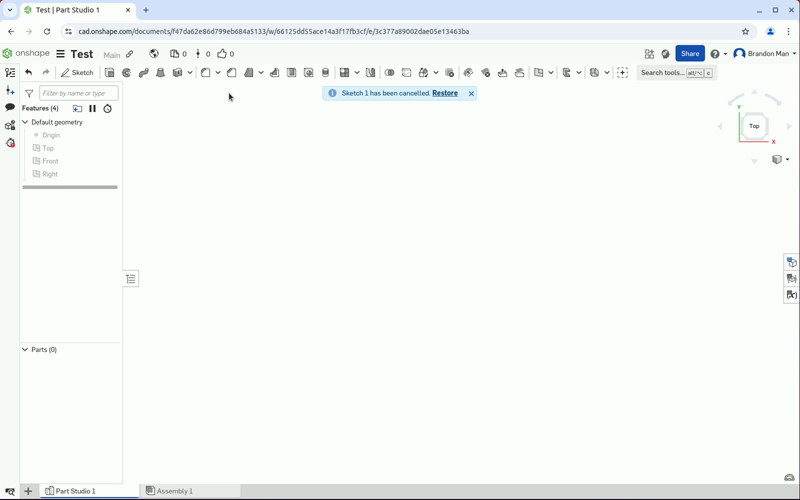
mouse_move(73, 352)
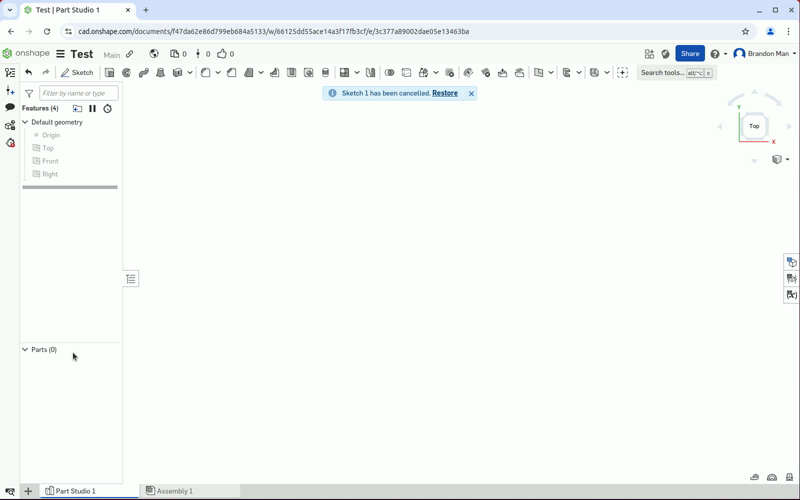
key(y)
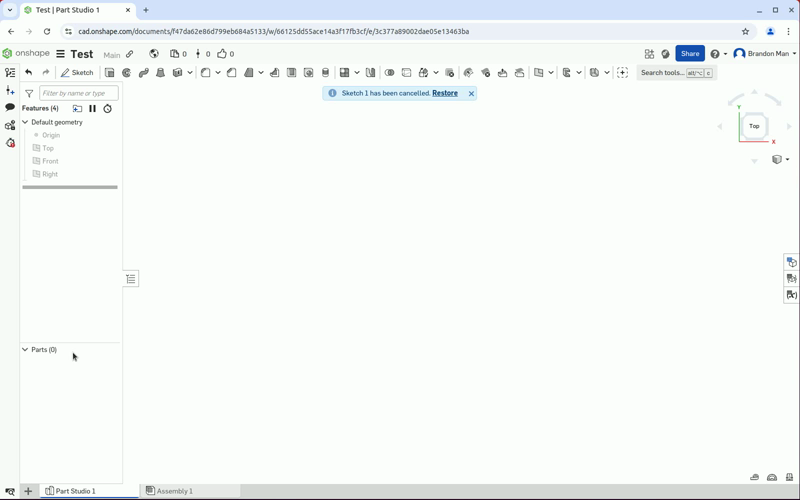
key(shift+p)
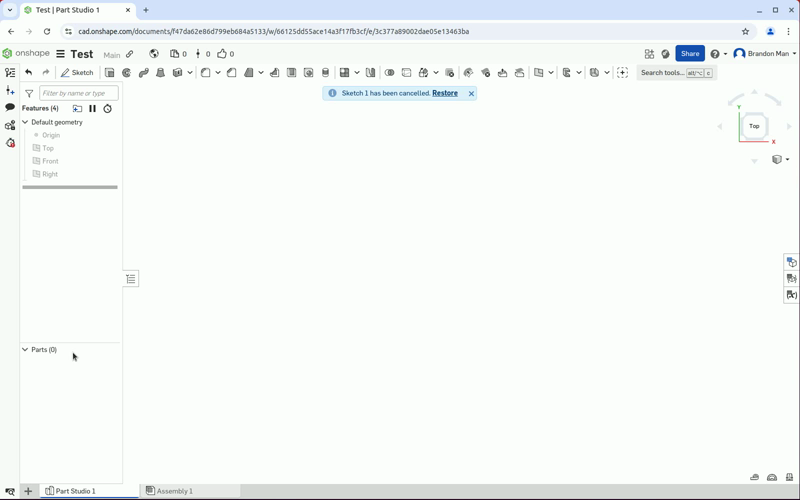
key(space)
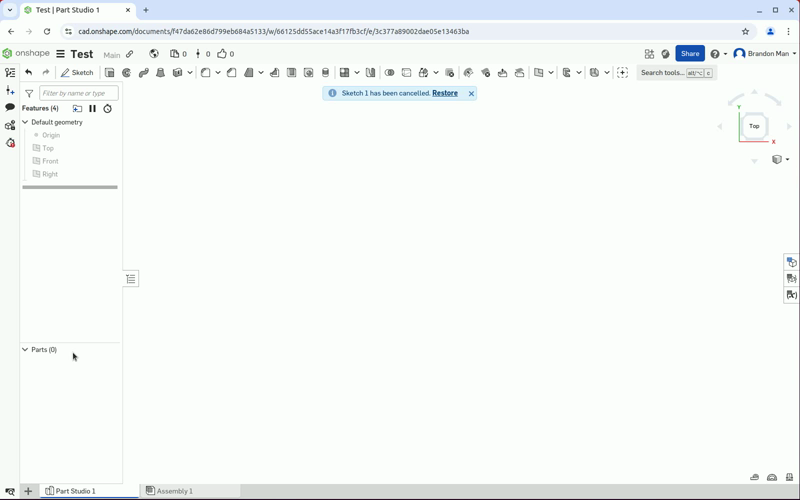
key_down(shift)
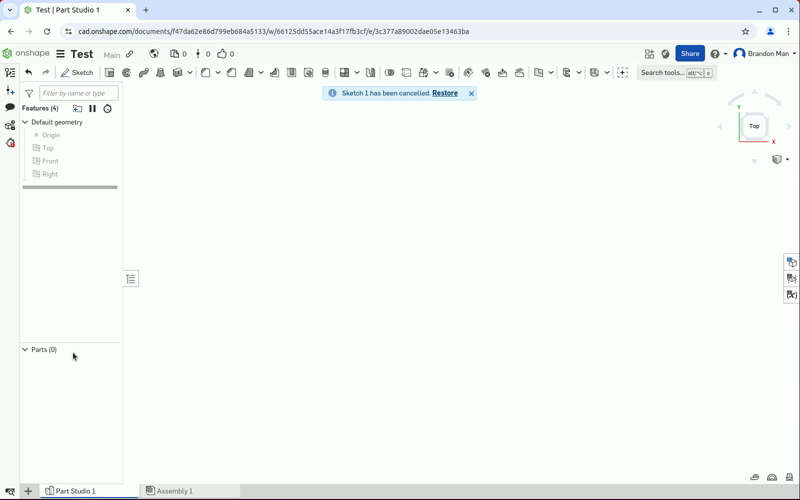
key(up)
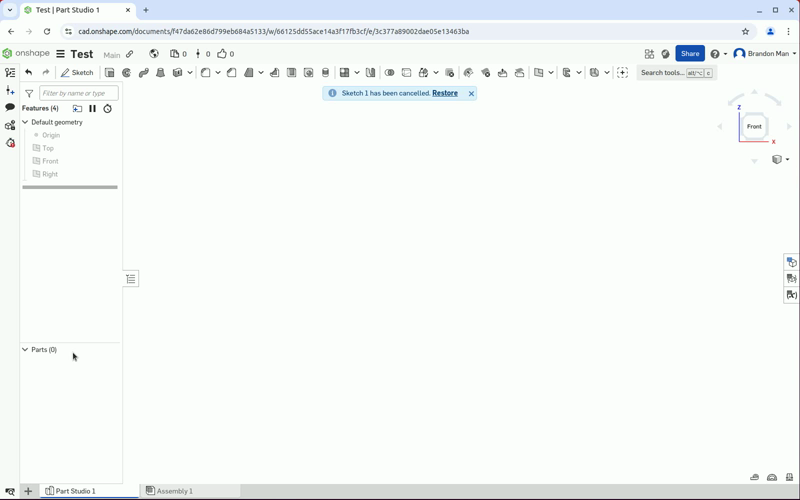
key_up(shift)
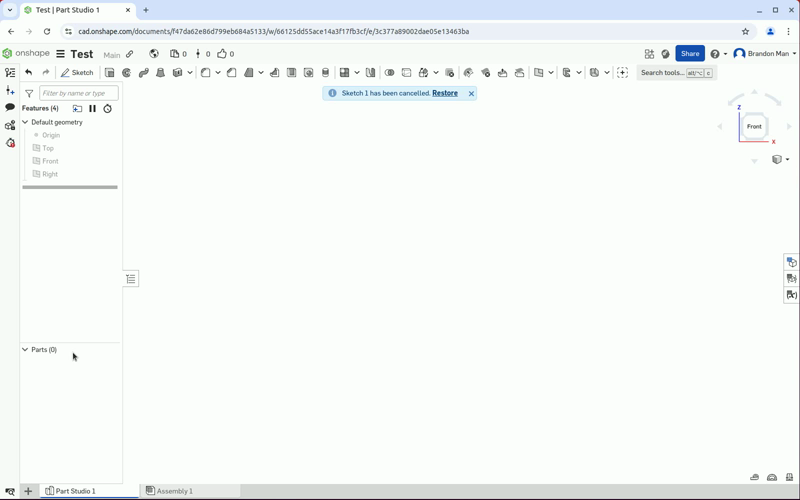
mouse_move(73, 352)
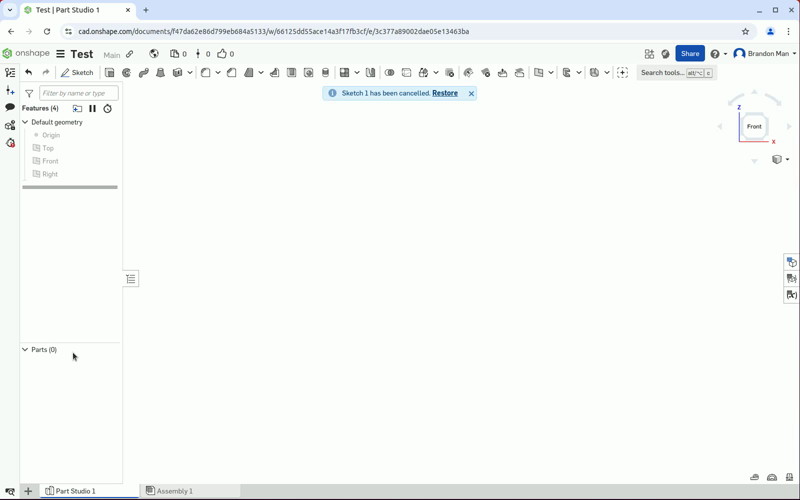
key(shift+y)
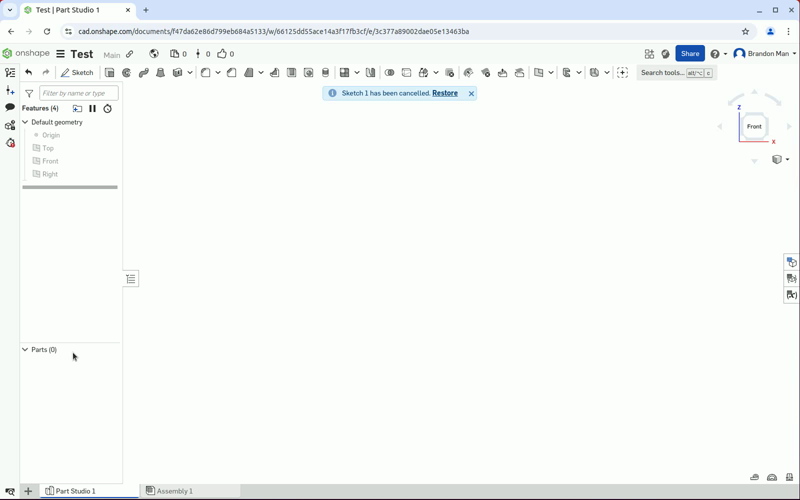
key(shift+s)
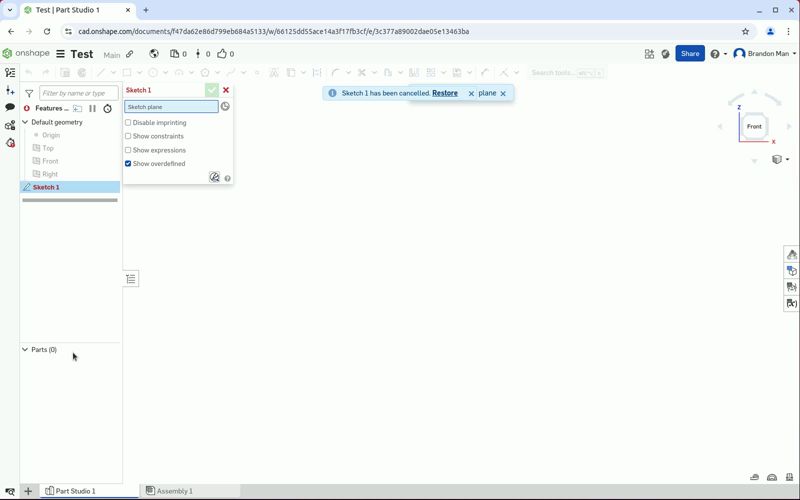
mouse_move(73, 163)
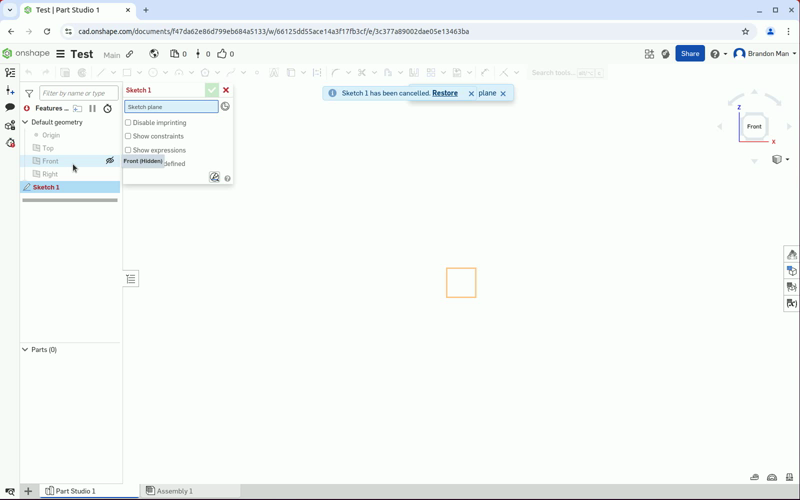
click(73, 163)
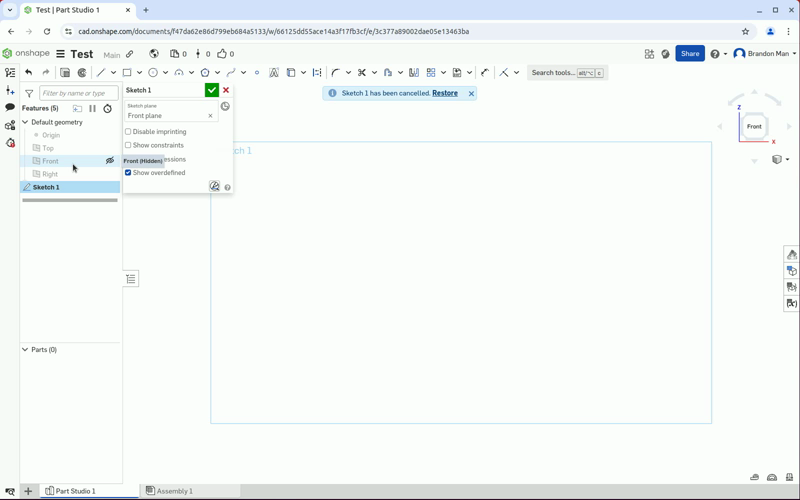
mouse_move(73, 352)
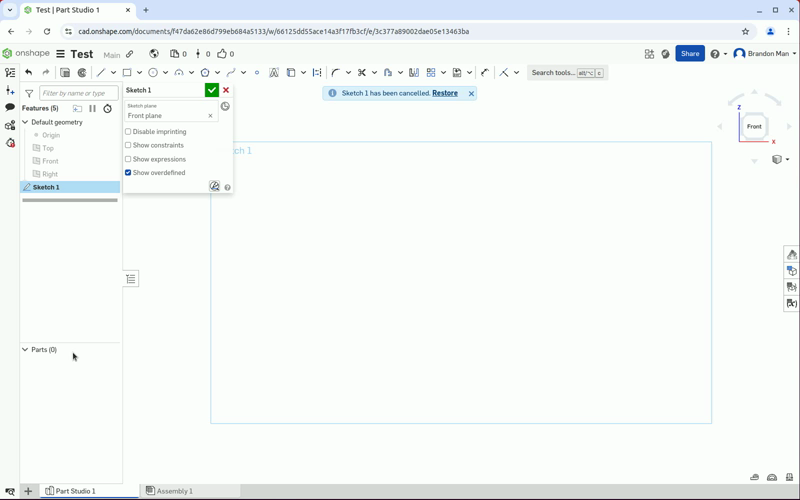
key(y)
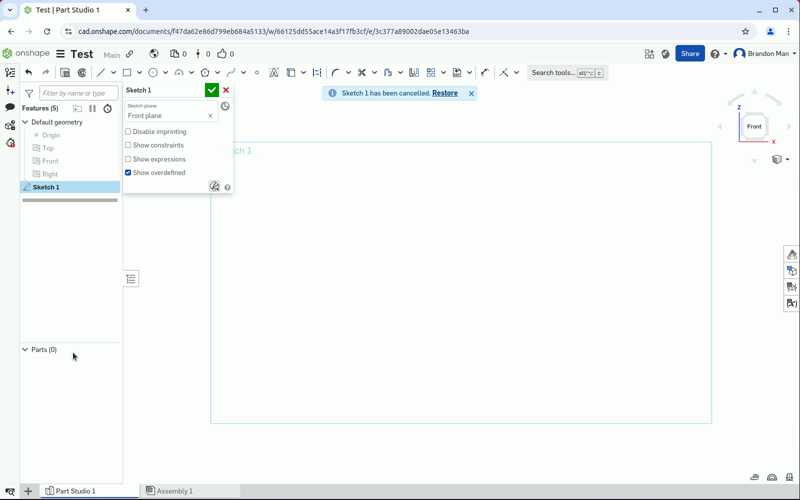
key(l)
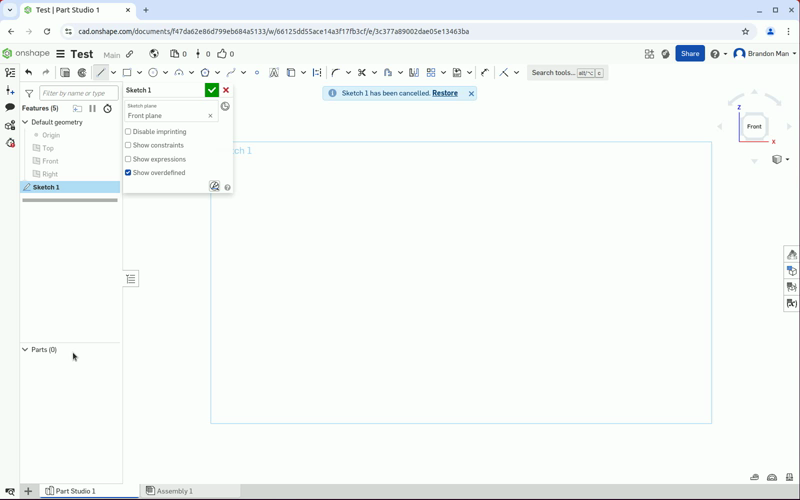
key_down(shift)
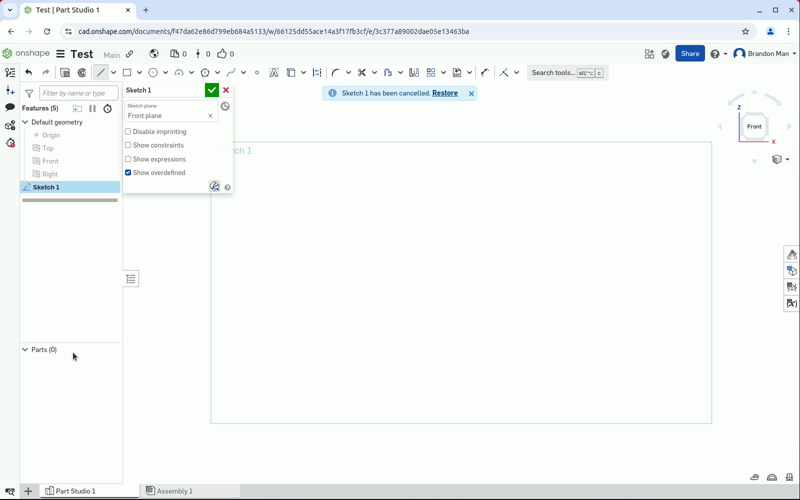
mouse_move(460, 282)
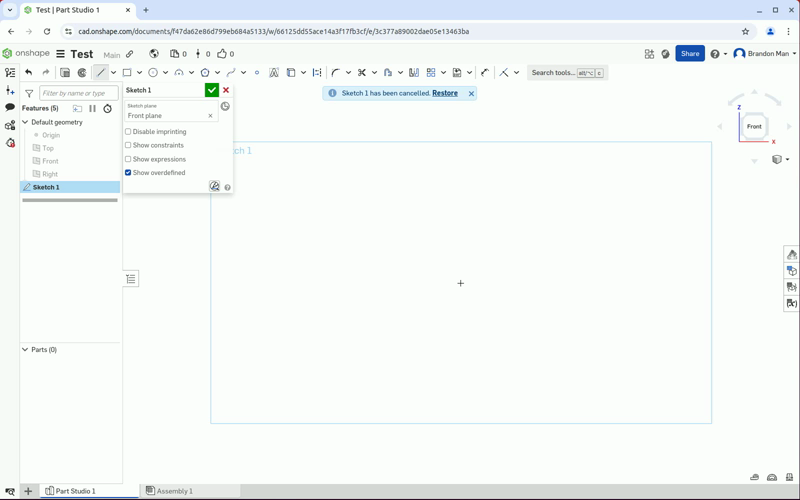
click(460, 282)
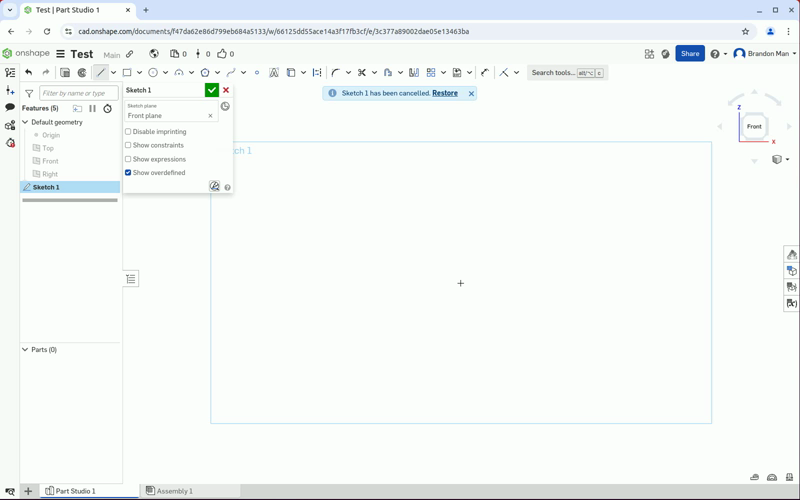
key_up(shift)
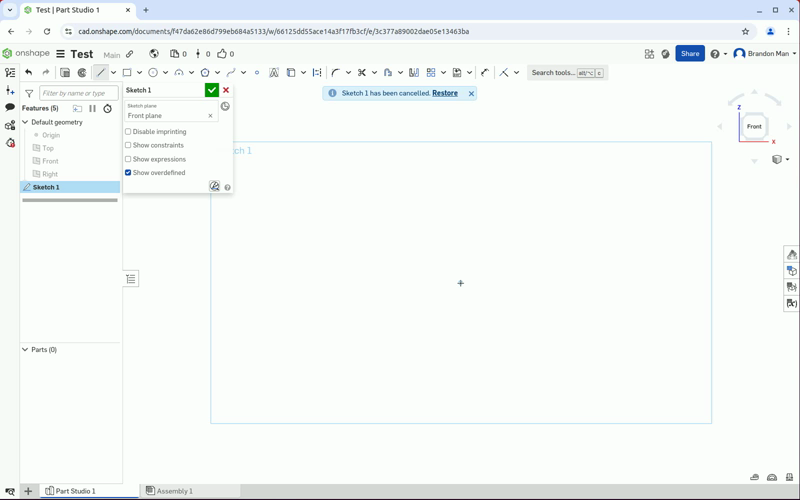
key_down(shift)
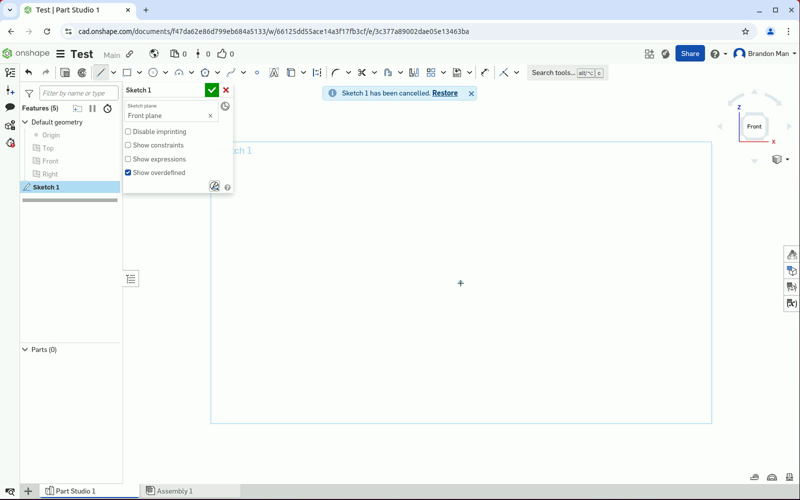
mouse_move(573, 282)
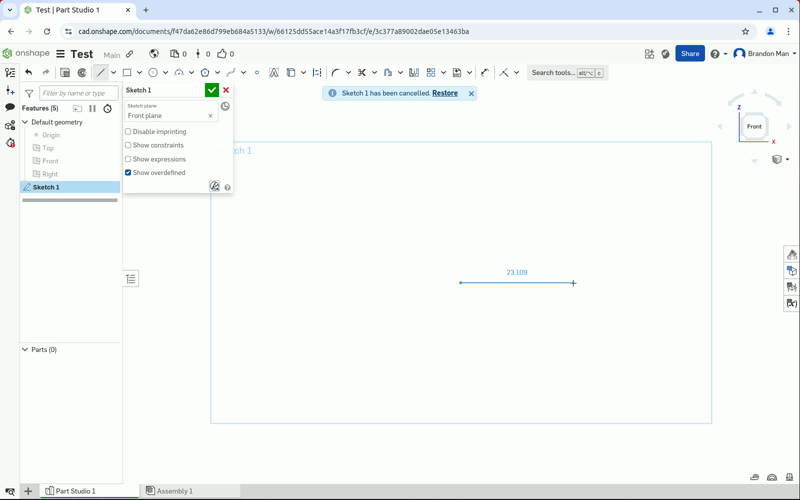
click(573, 282)
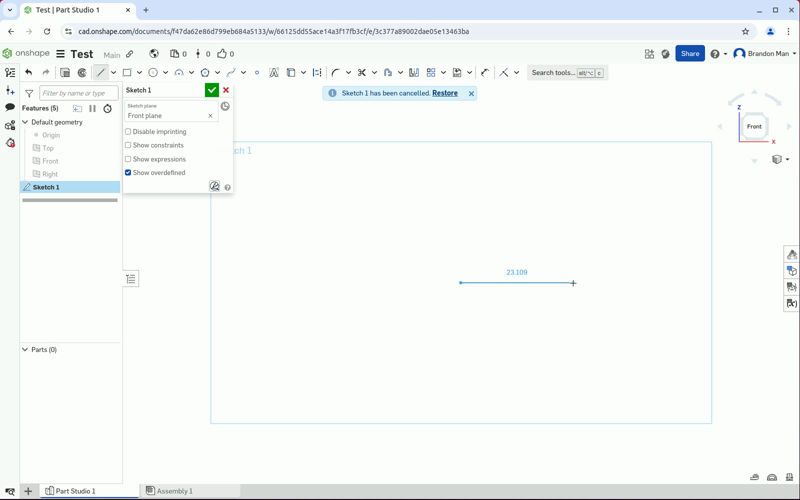
key_up(shift)
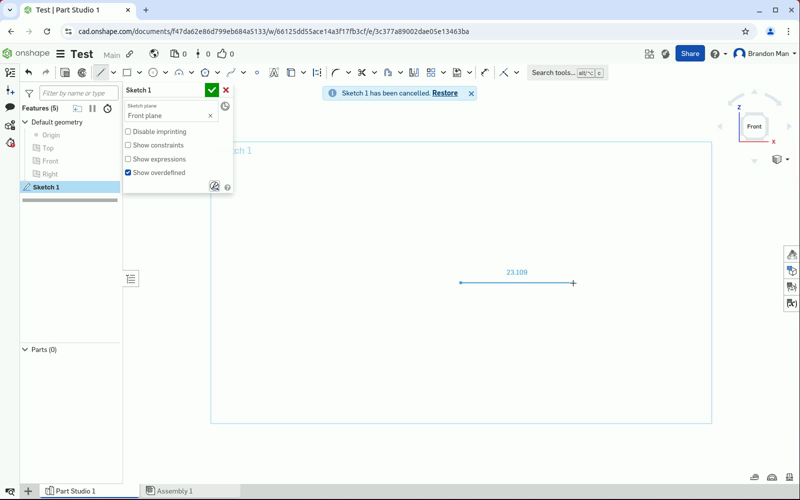
key_down(shift)
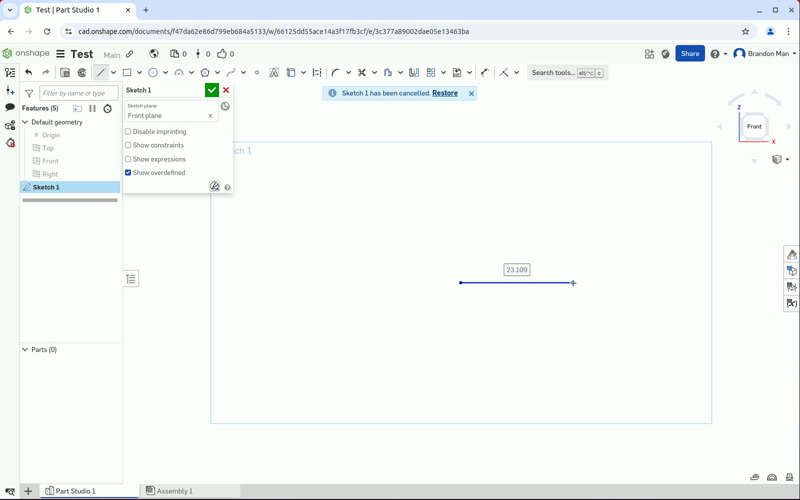
mouse_move(589, 282)
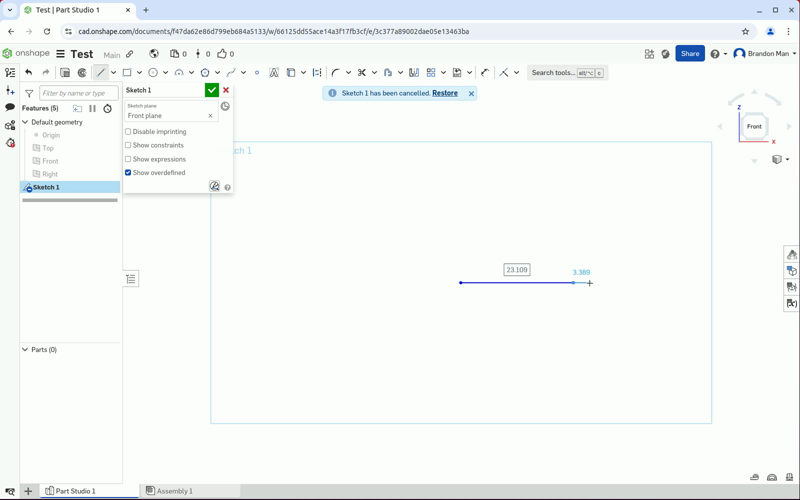
mouse_move(573, 245)
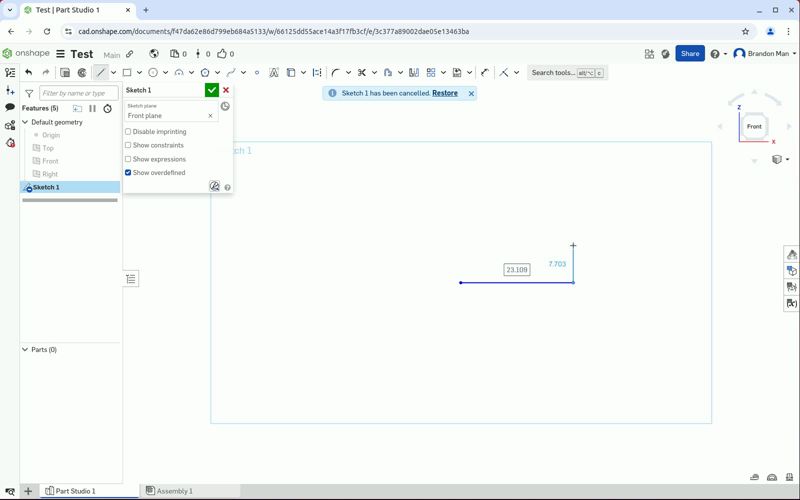
click(573, 245)
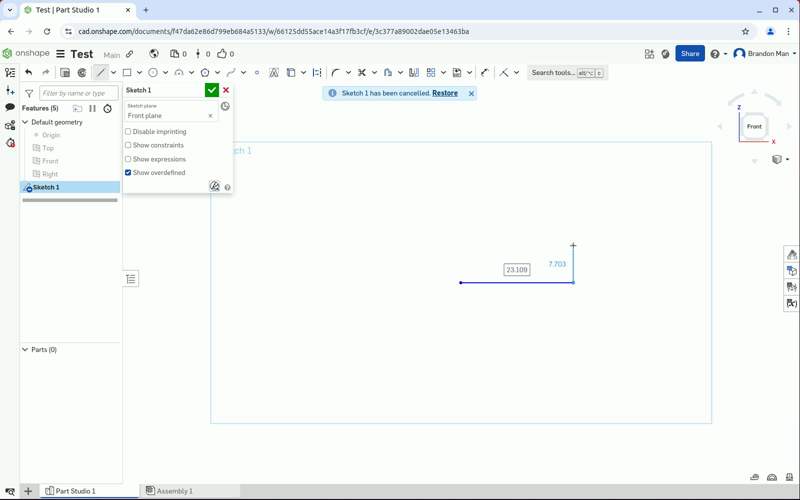
key_up(shift)
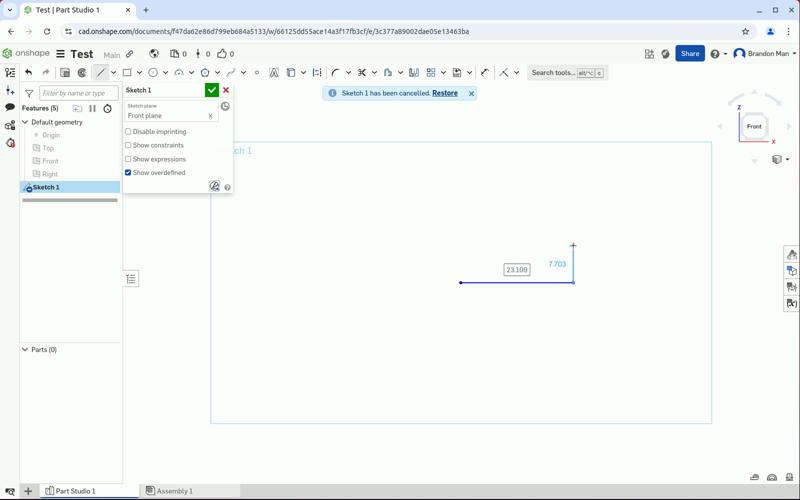
key_down(shift)
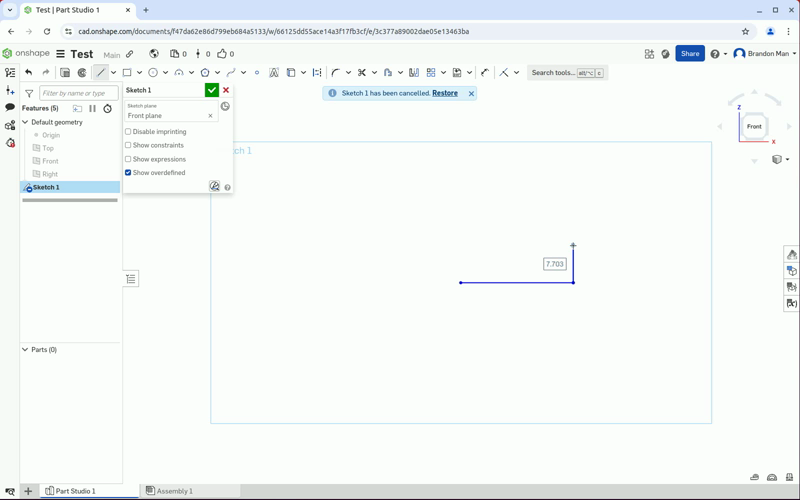
mouse_move(460, 245)
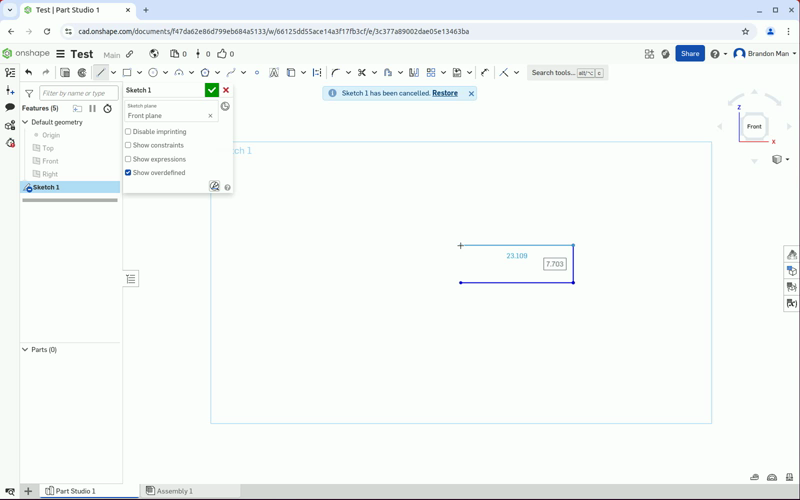
click(460, 245)
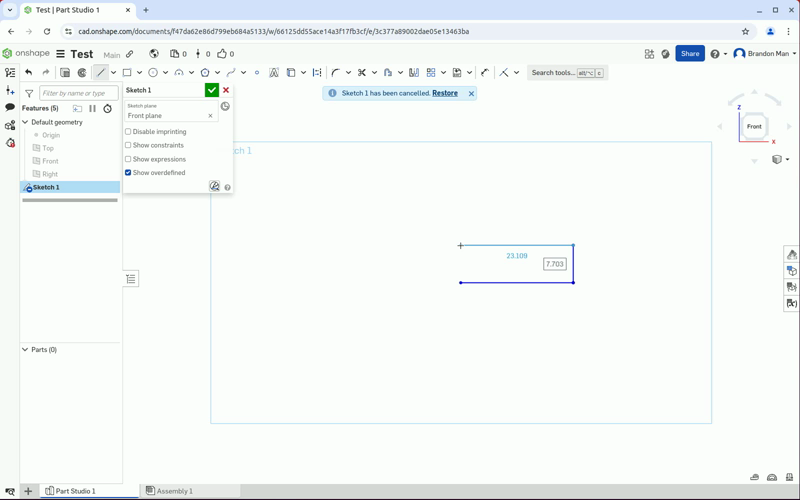
key_up(shift)
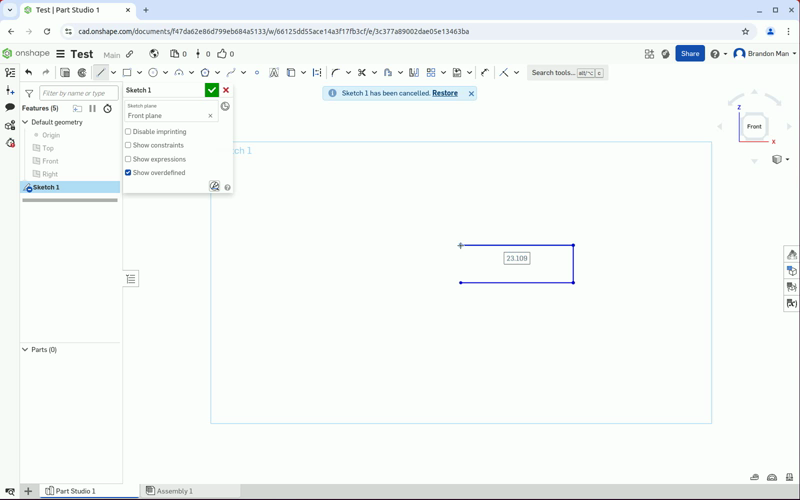
mouse_move(490, 245)
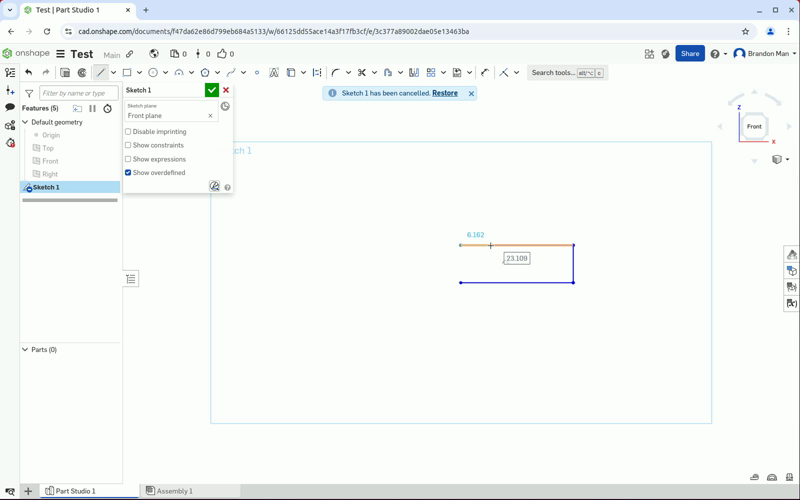
key_down(shift)
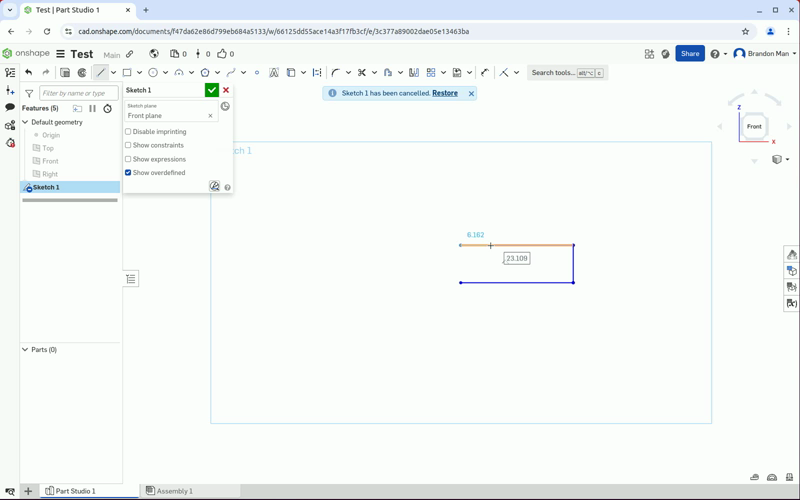
mouse_move(460, 282)
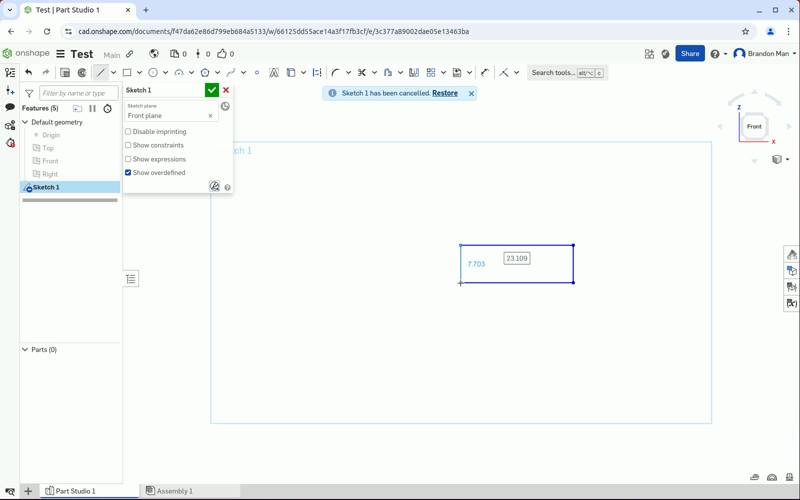
key_up(shift)
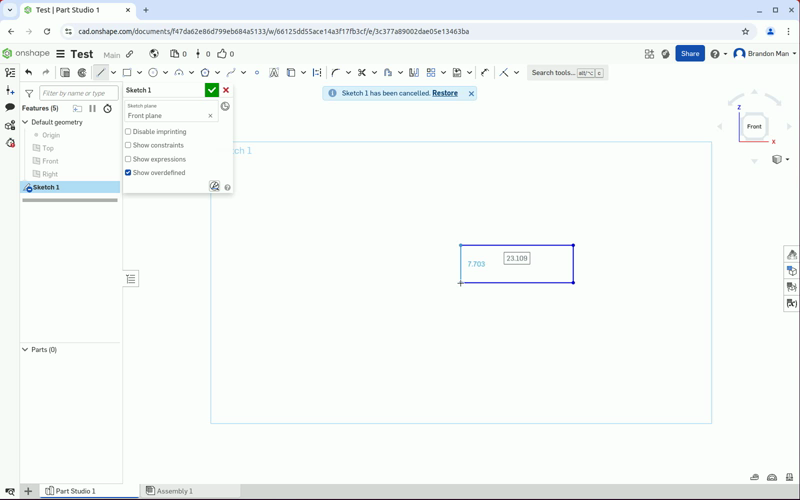
click(460, 282)
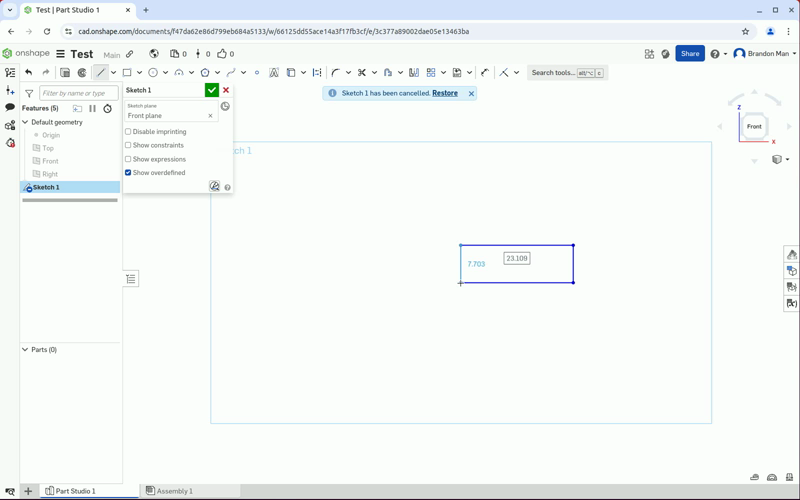
key(esc)
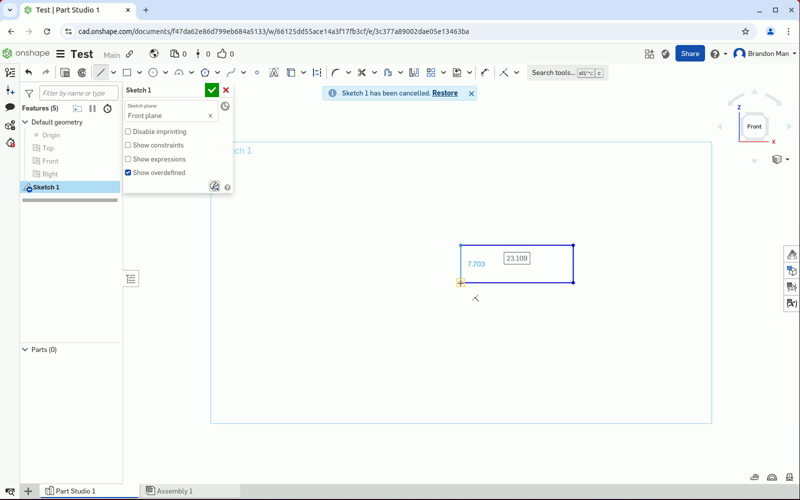
mouse_move(542, 250)
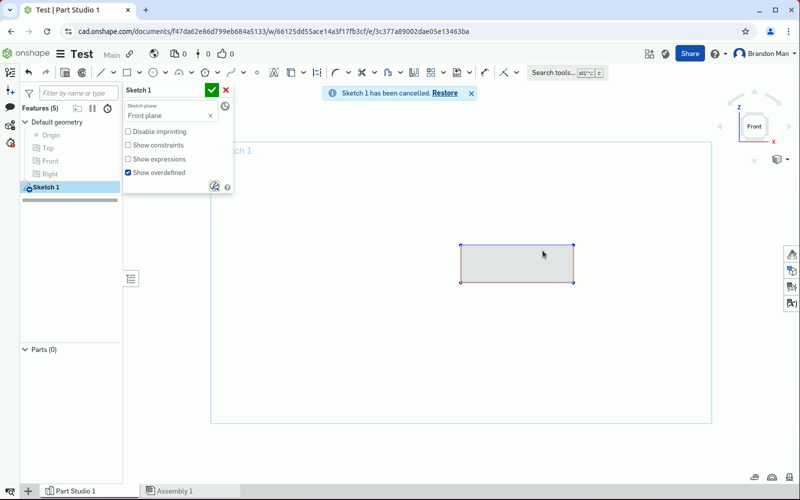
click(542, 250)
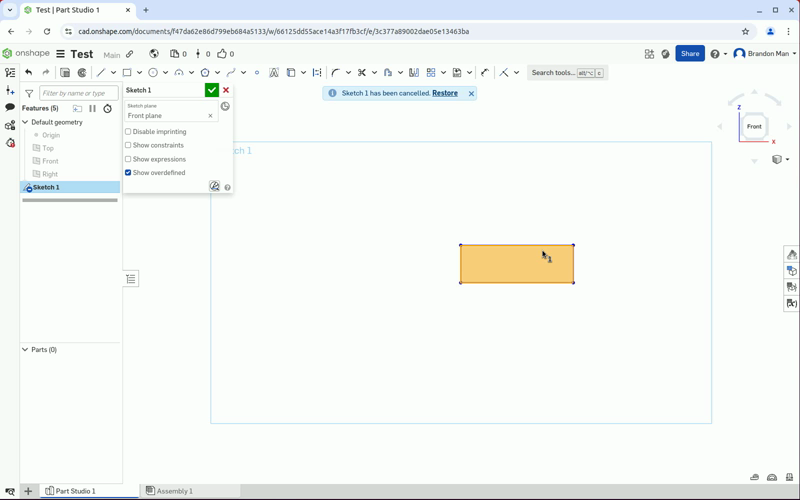
mouse_move(73, 352)
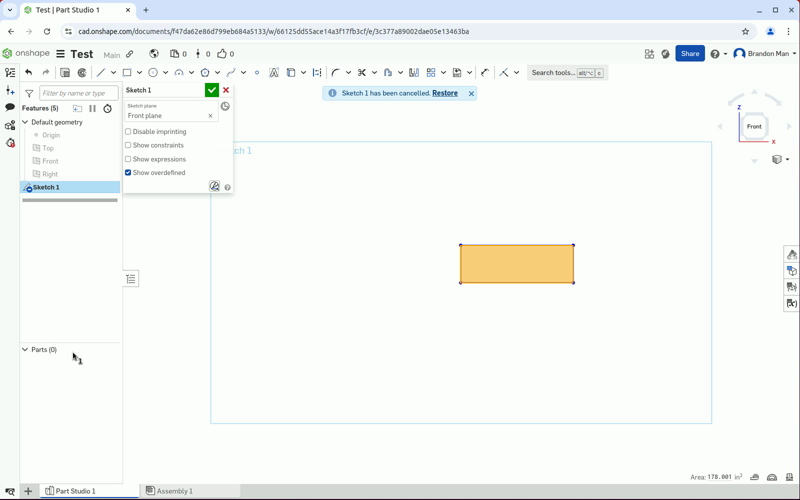
key(shift+y)
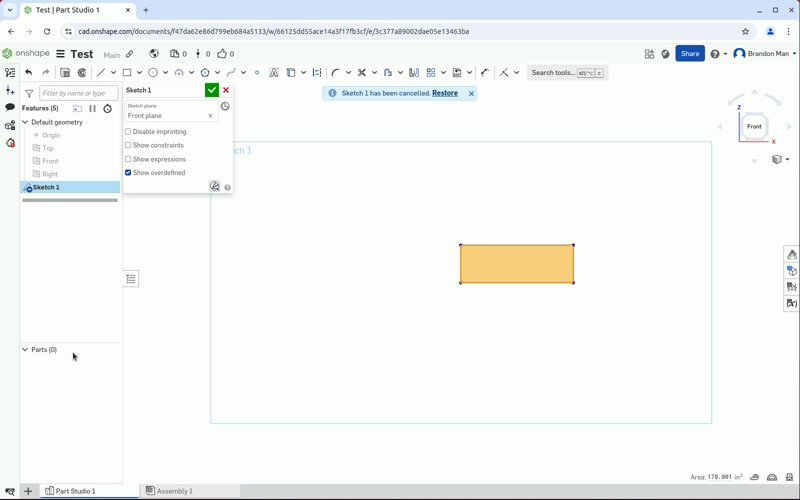
key(shift+e)
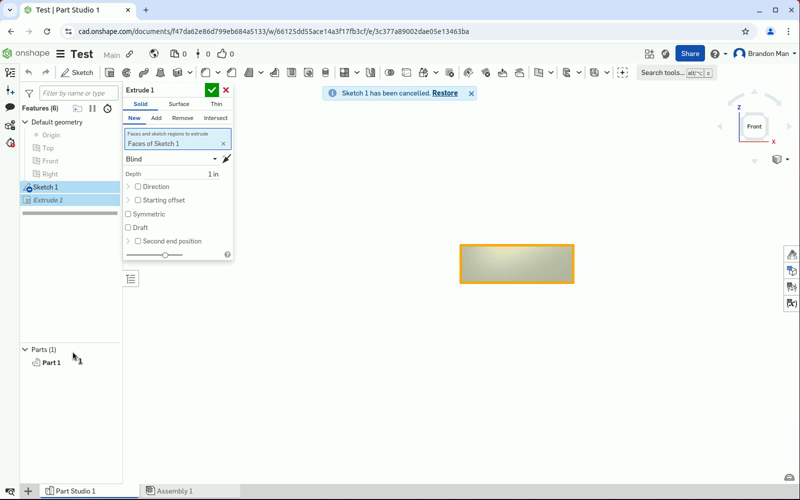
mouse_move(143, 106)
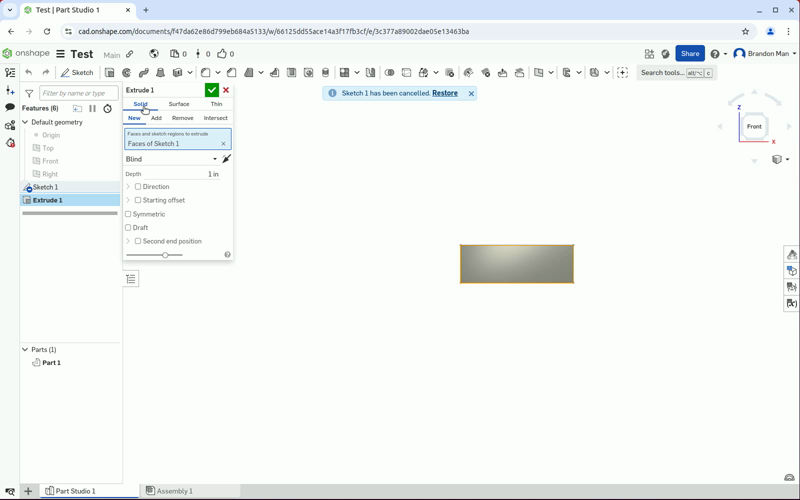
click(143, 106)
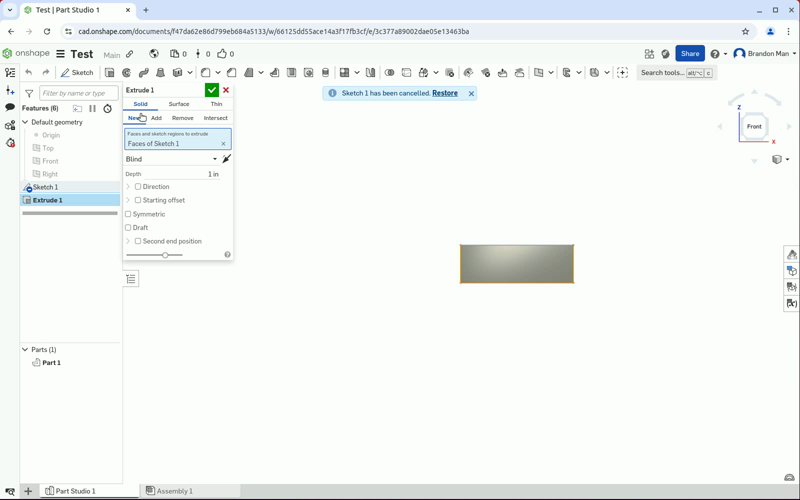
mouse_move(137, 120)
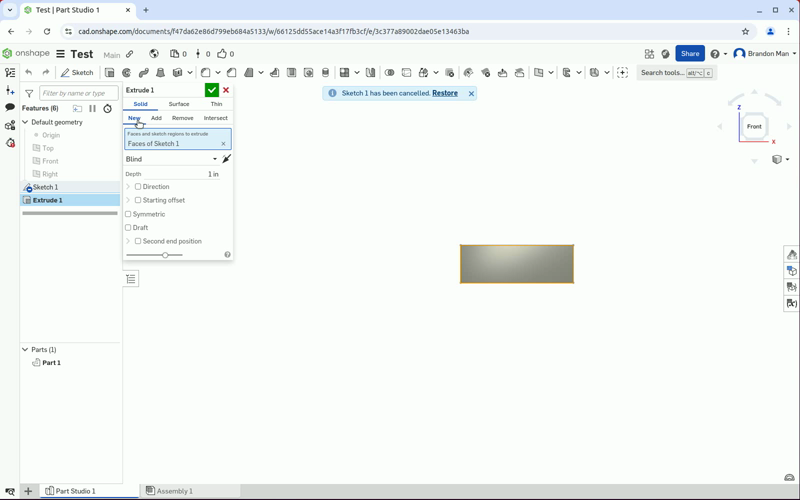
click(137, 120)
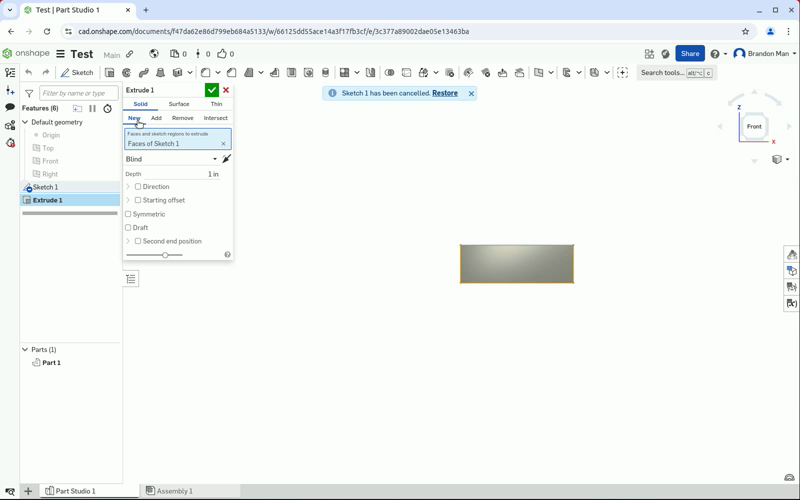
key(tab, 4)
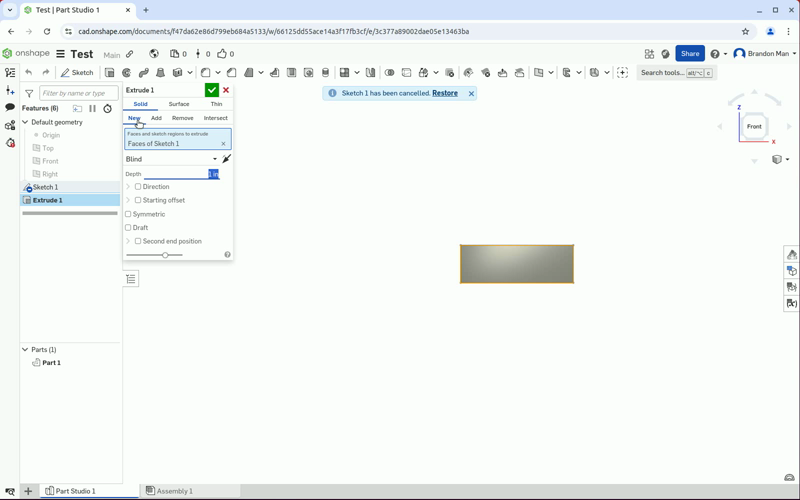
text(11.554)
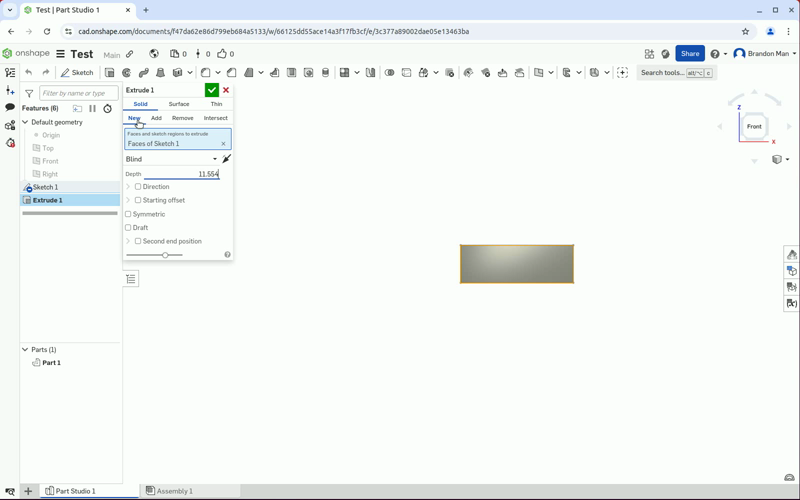
key(enter)
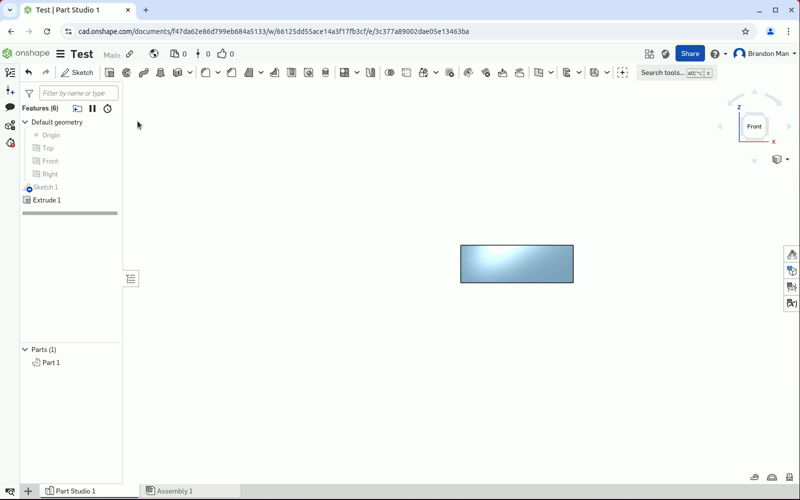
key(shift+h)
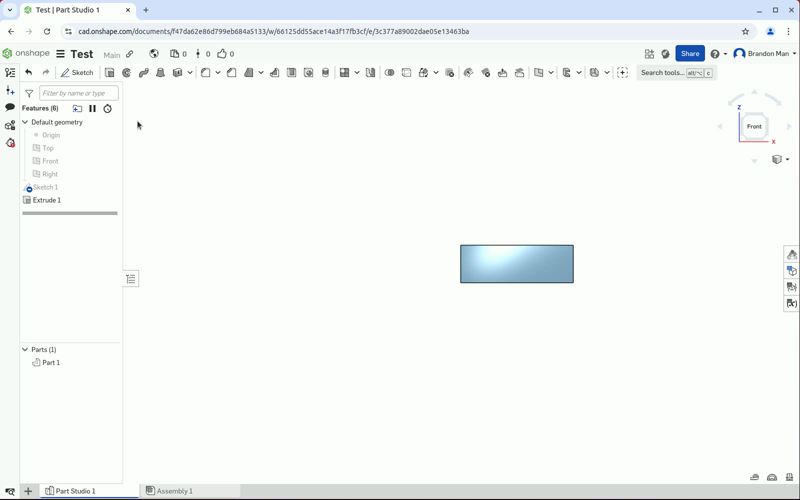
key(shift+h)
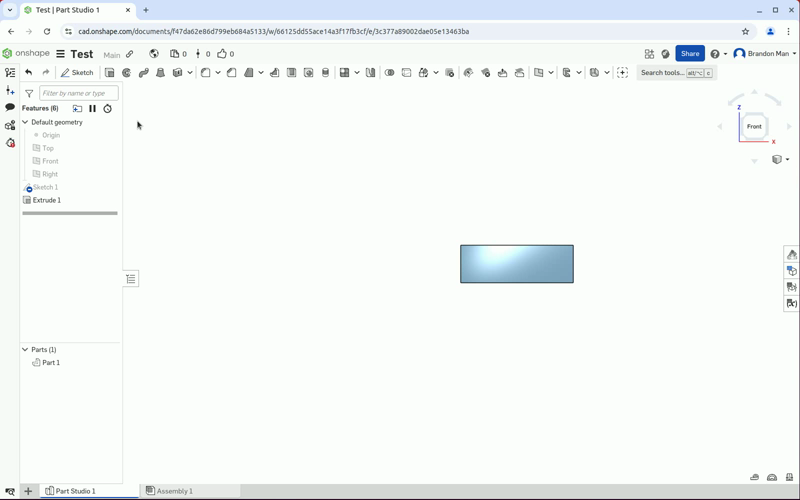
mouse_move(73, 189)
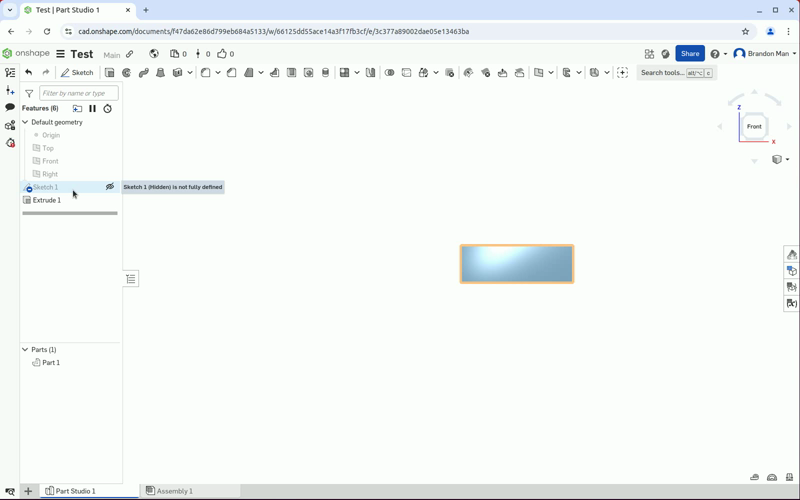
click(73, 189)
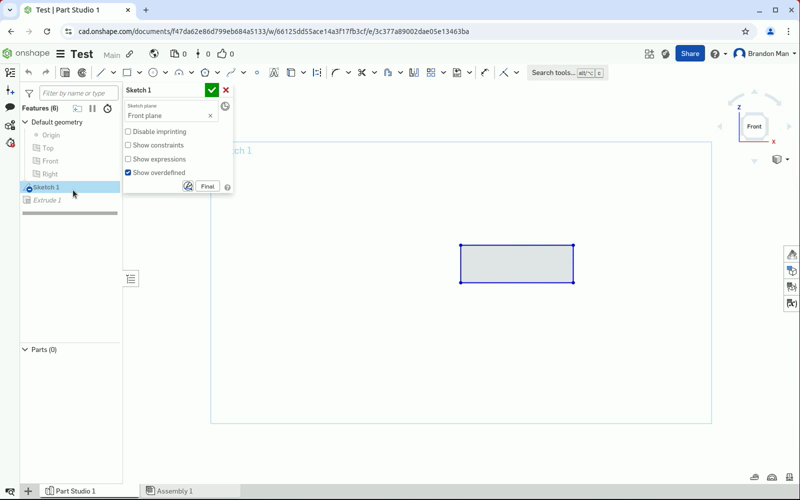
mouse_move(229, 92)
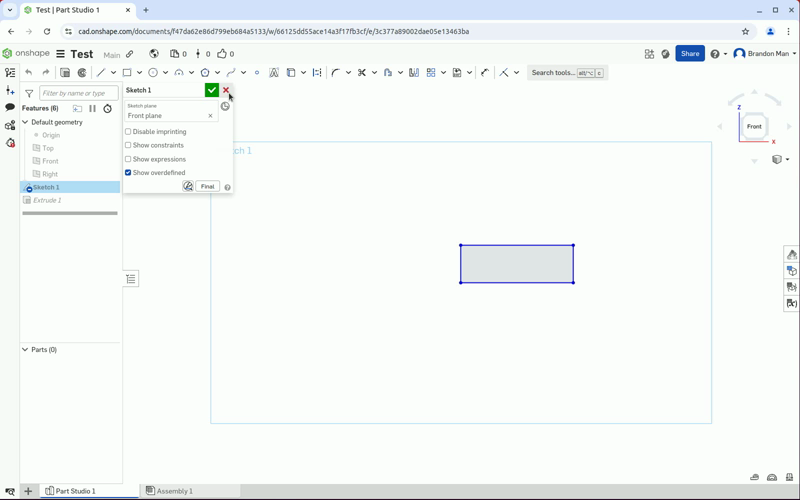
click(229, 92)
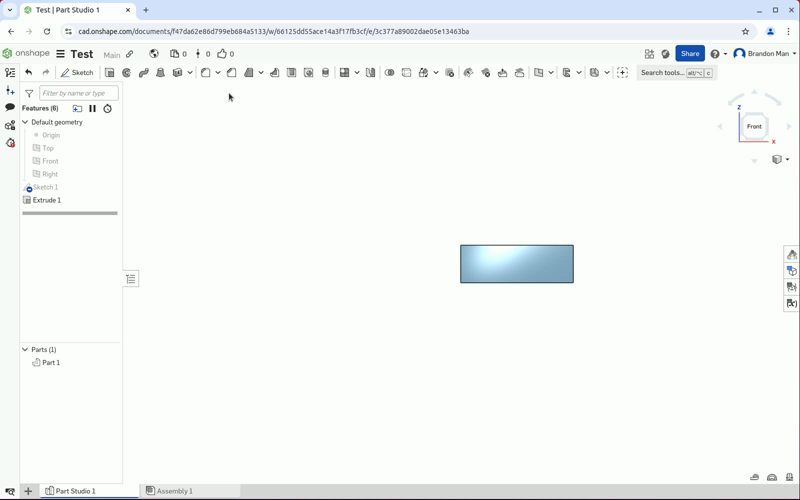
mouse_move(541, 75)
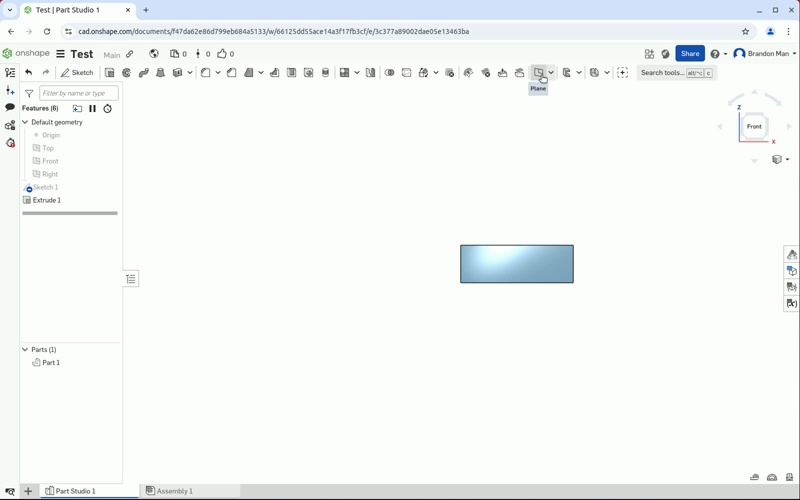
click(541, 75)
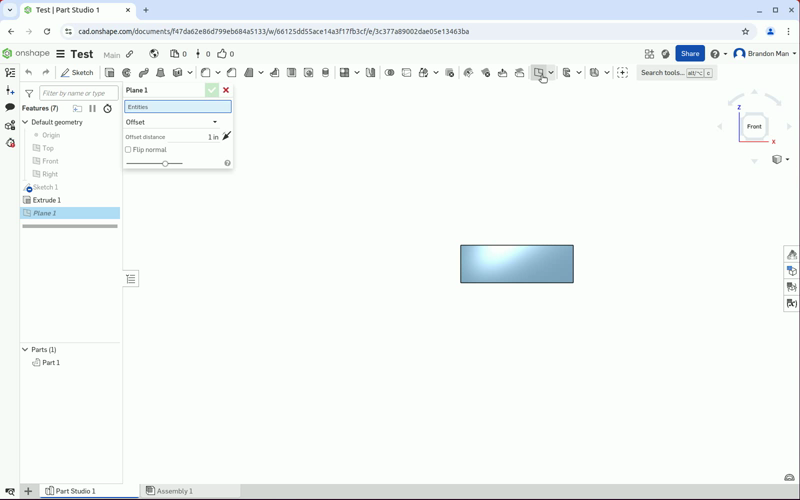
mouse_move(73, 163)
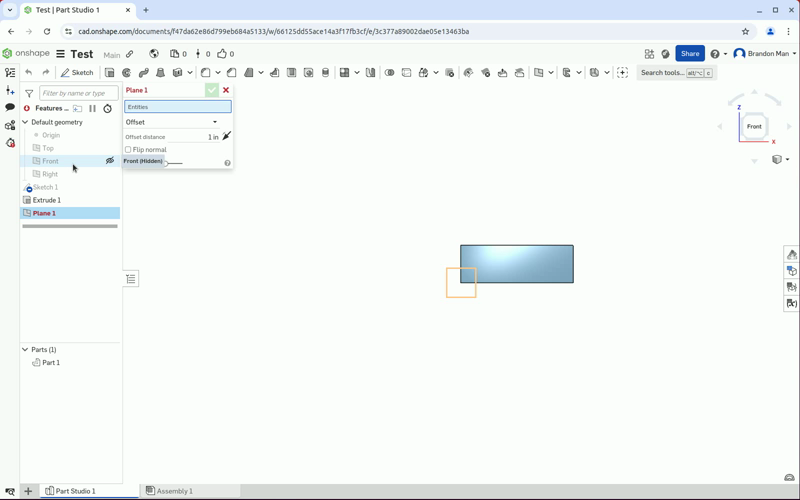
click(73, 163)
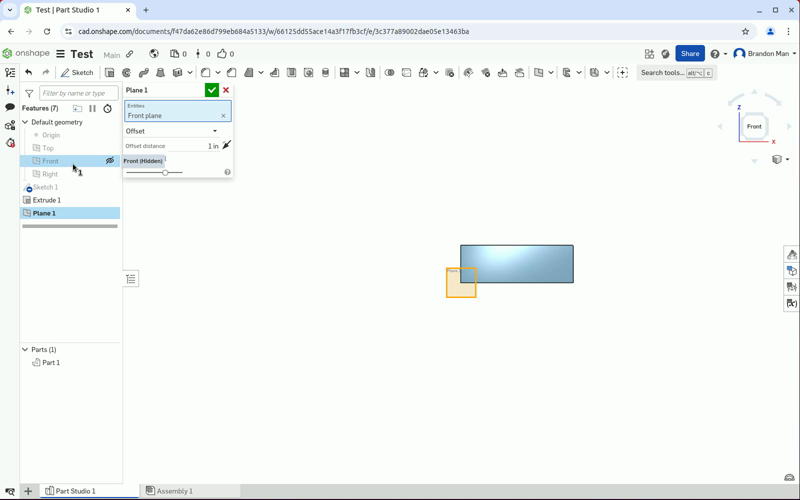
key(tab, 2)
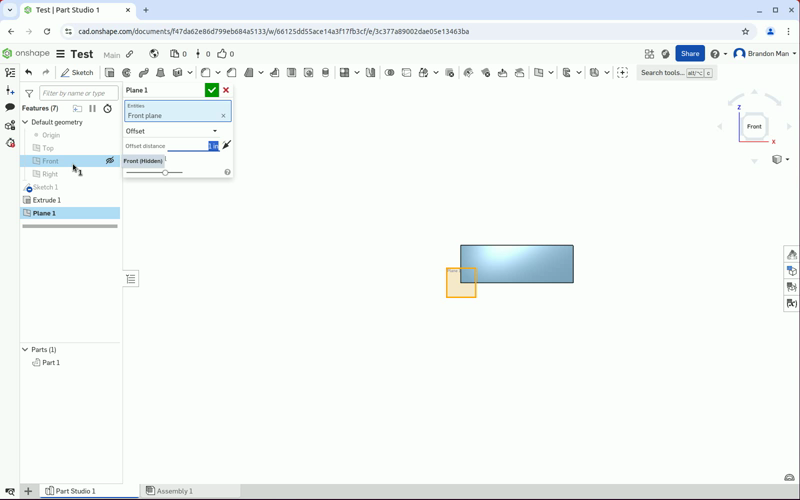
text(11.554)
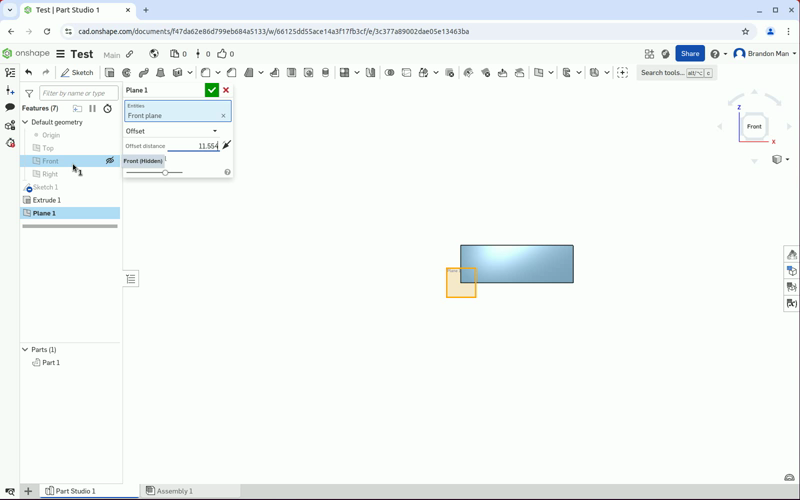
key(enter, 2)
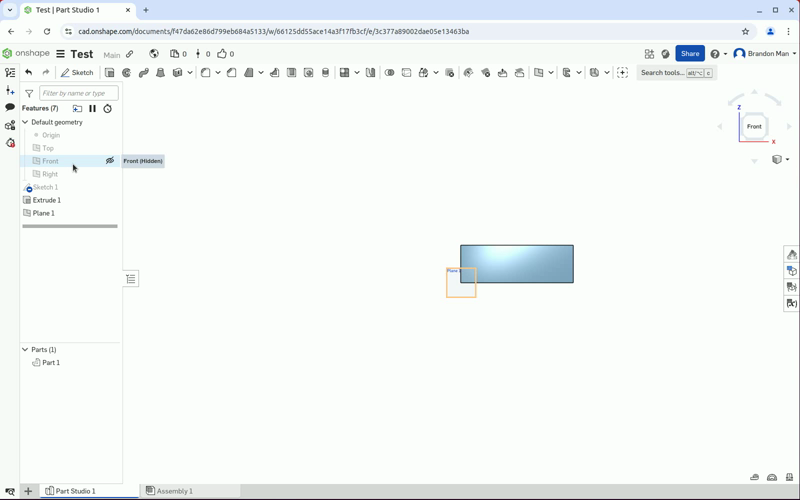
key(shift+s)
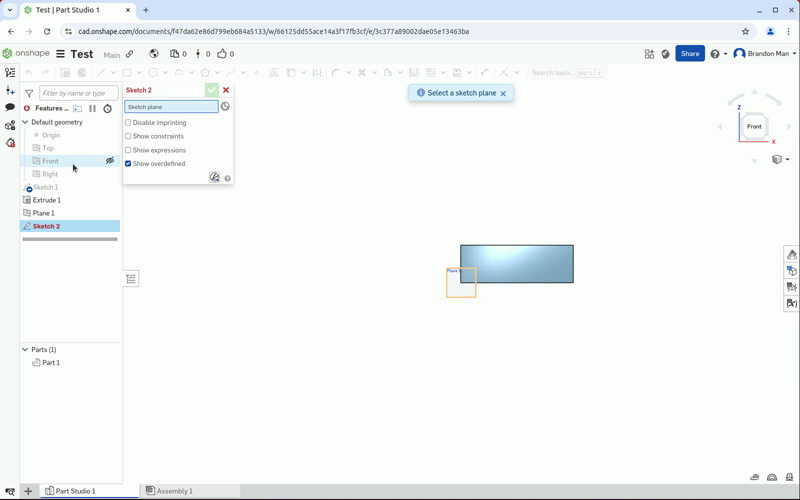
mouse_move(73, 215)
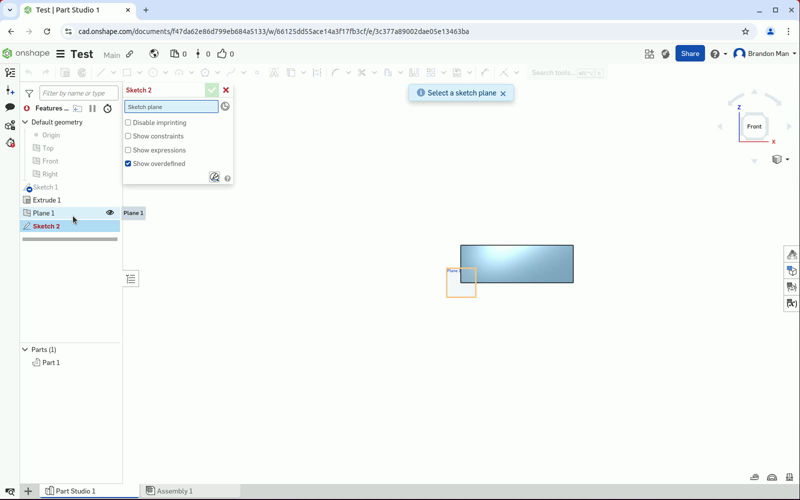
click(73, 215)
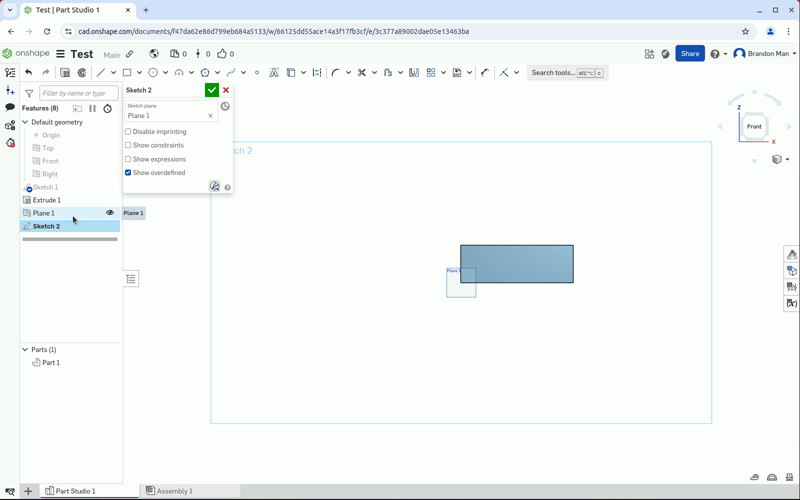
mouse_move(73, 352)
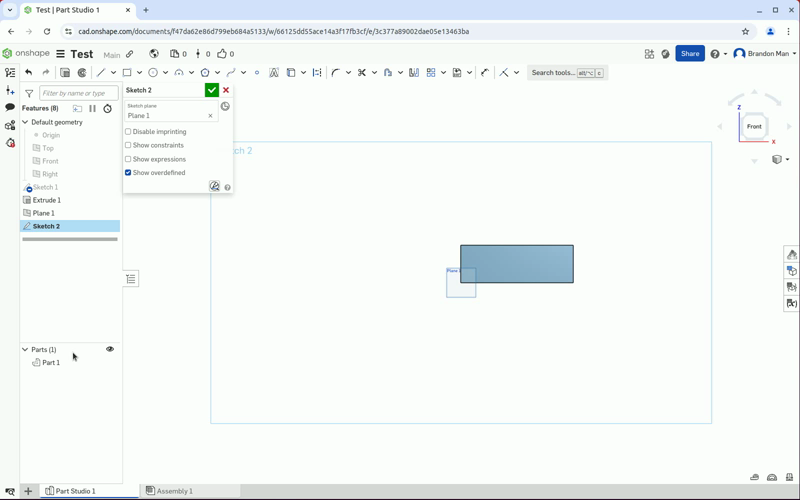
key(y)
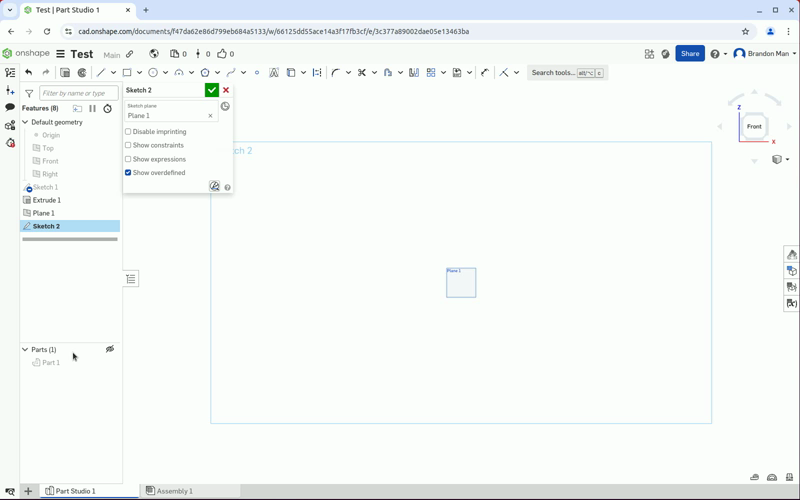
key(l)
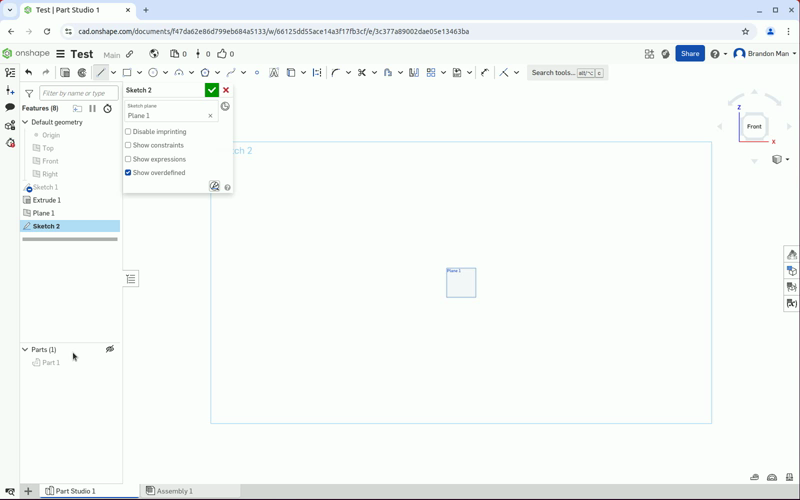
key_down(shift)
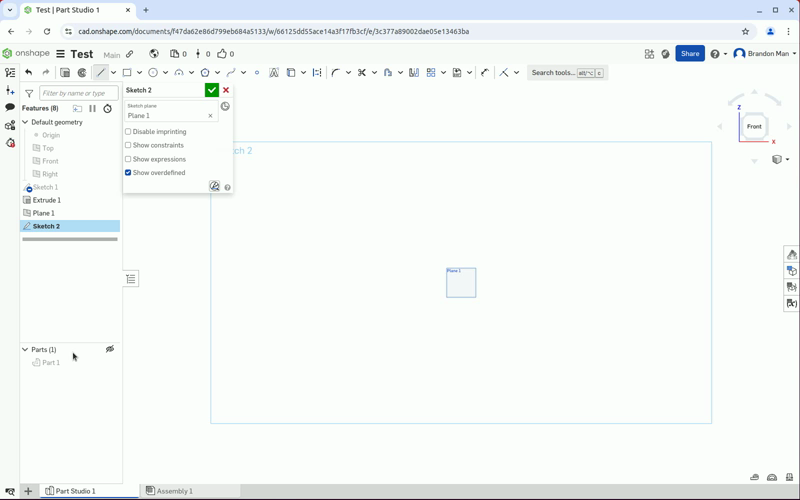
mouse_move(535, 264)
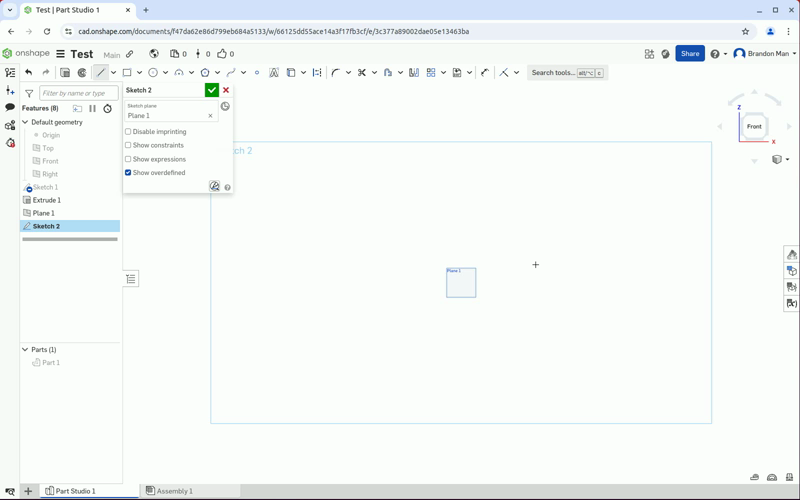
click(535, 264)
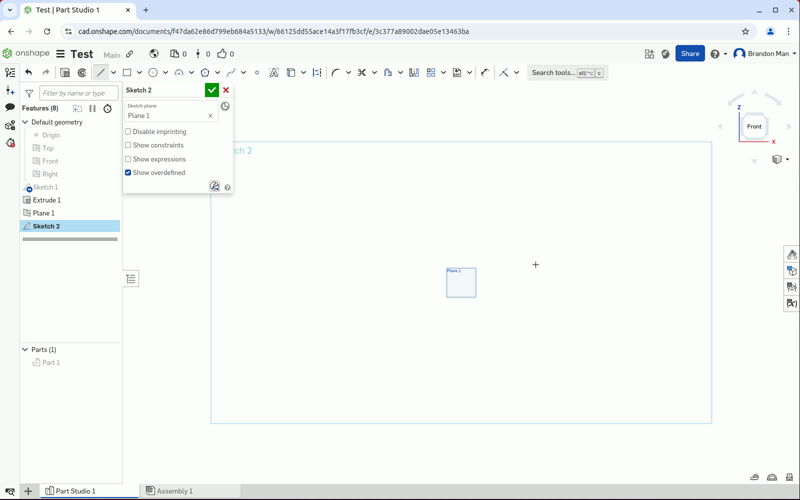
key_up(shift)
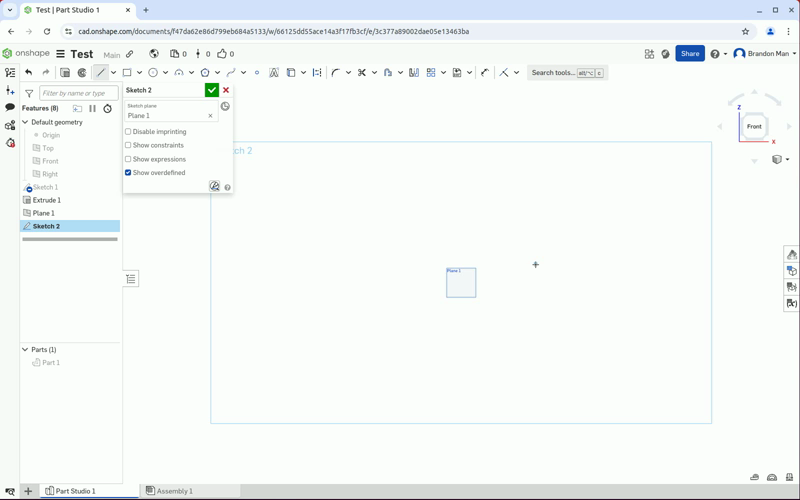
key_down(shift)
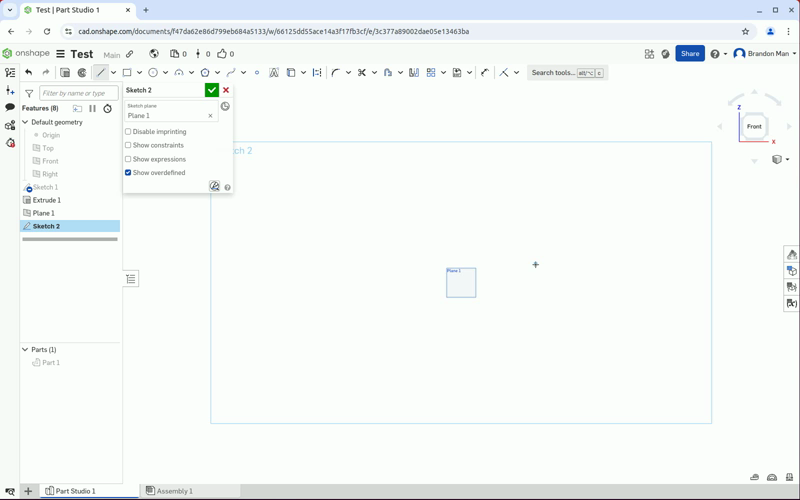
mouse_move(565, 264)
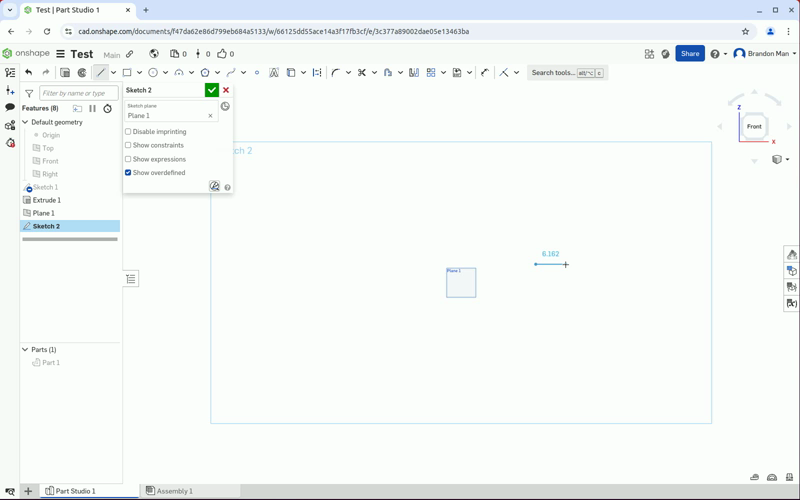
mouse_move(574, 264)
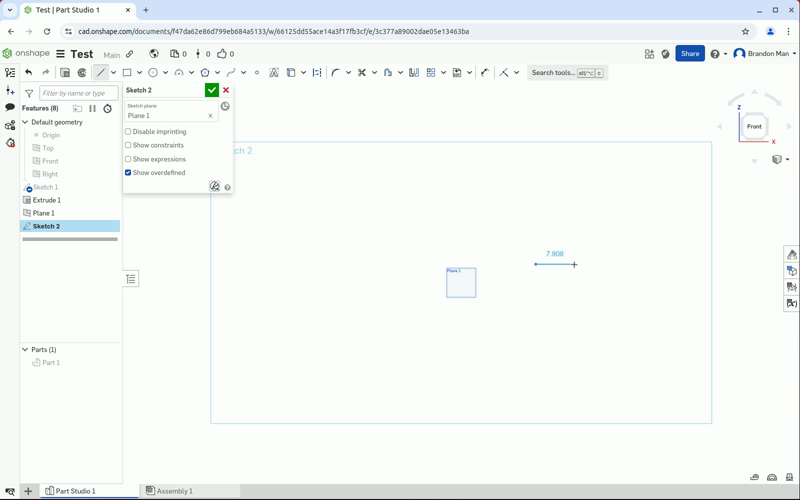
click(574, 264)
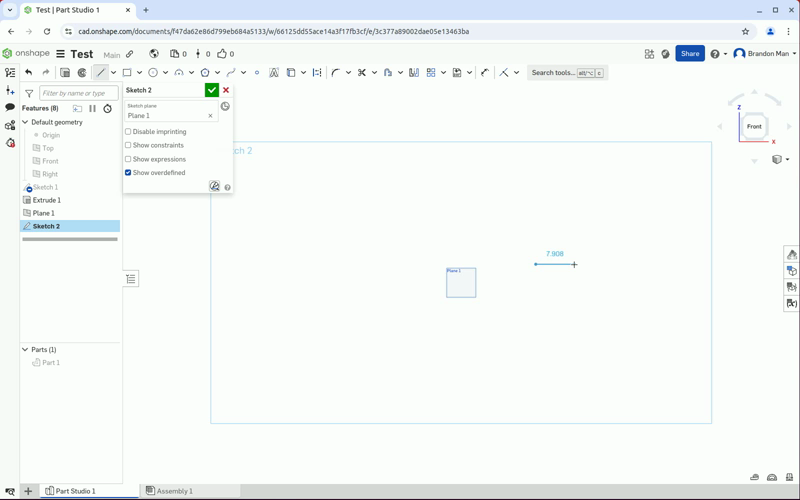
key_up(shift)
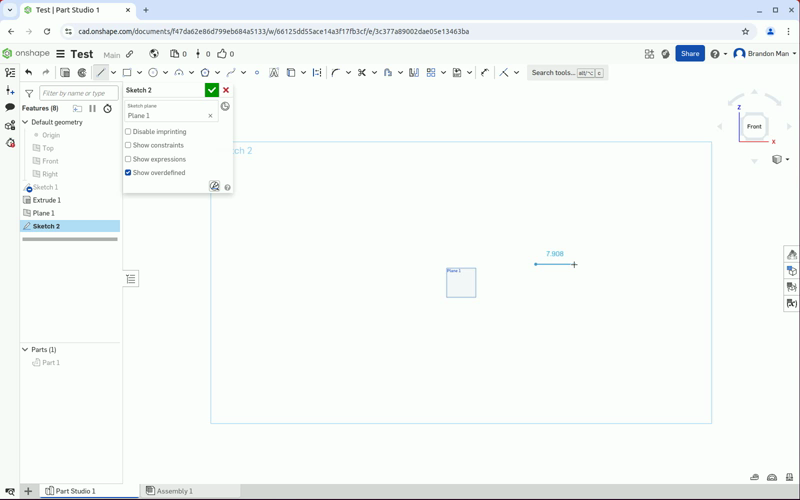
key_down(shift)
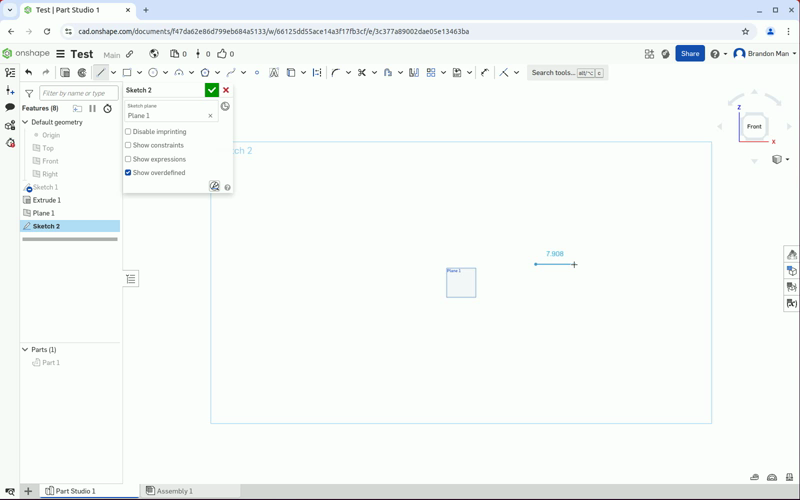
mouse_move(589, 264)
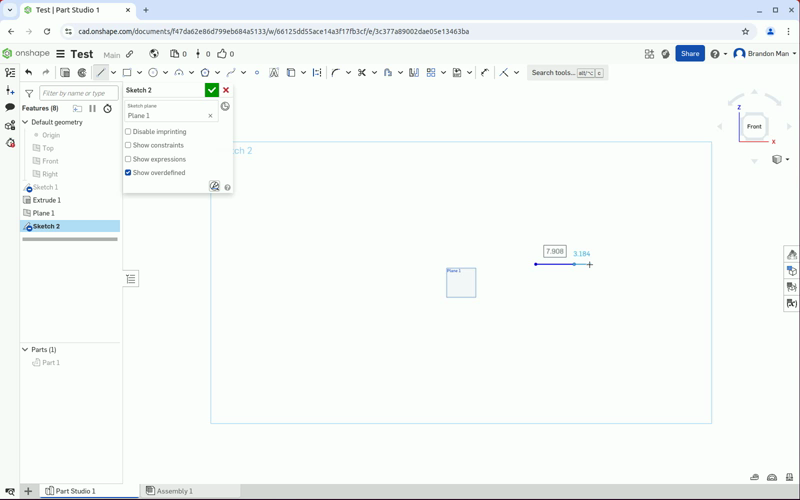
mouse_move(574, 244)
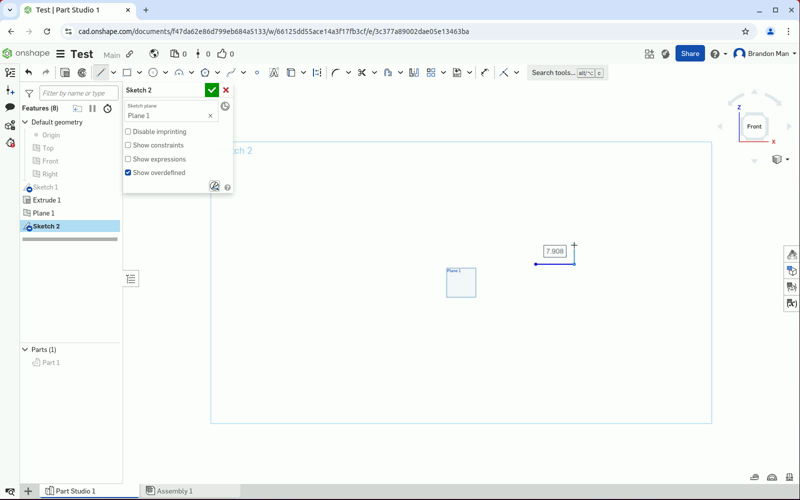
click(574, 244)
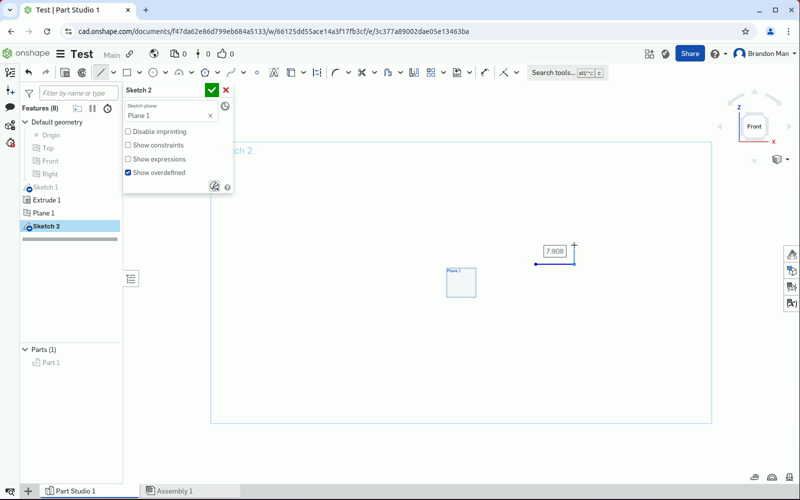
key_up(shift)
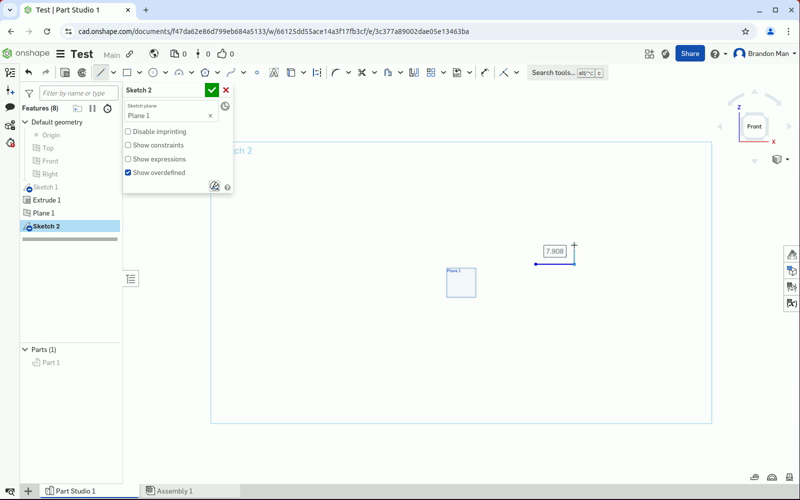
key_down(shift)
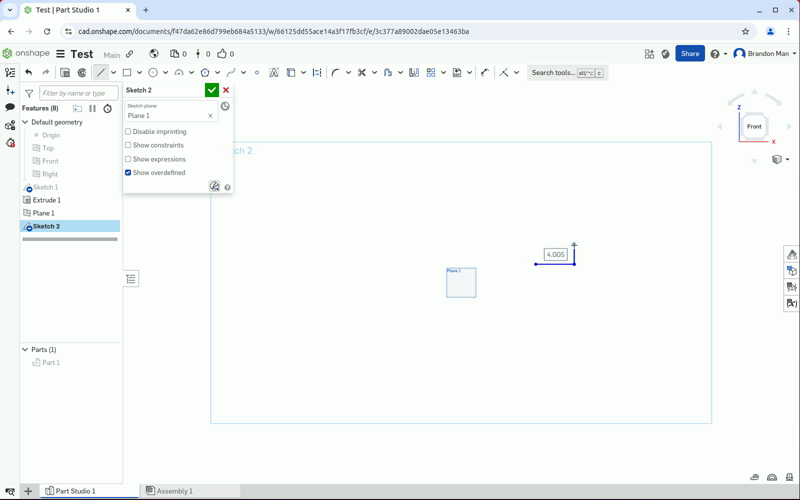
mouse_move(589, 244)
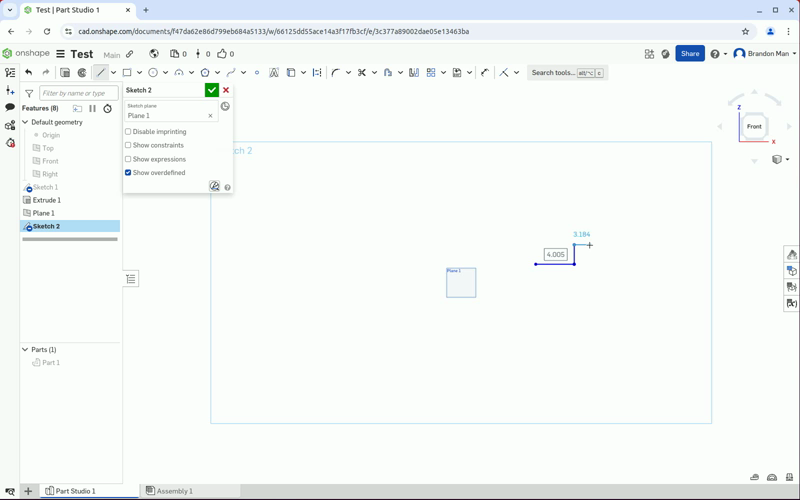
mouse_move(535, 244)
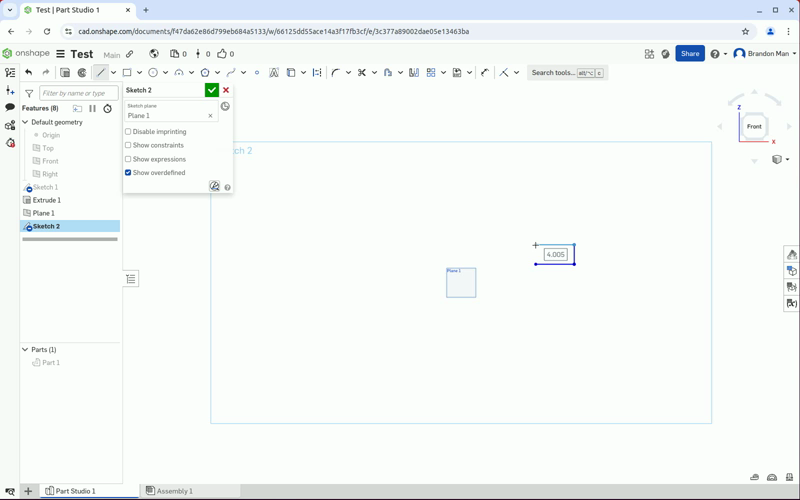
click(535, 244)
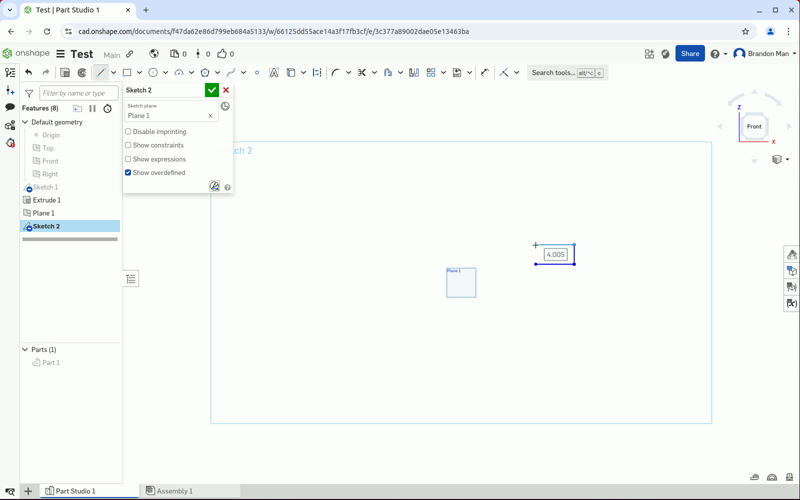
key_up(shift)
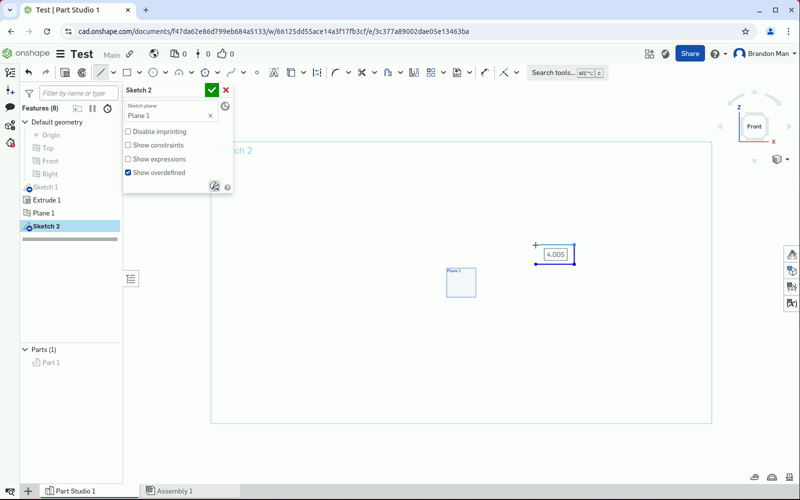
mouse_move(565, 244)
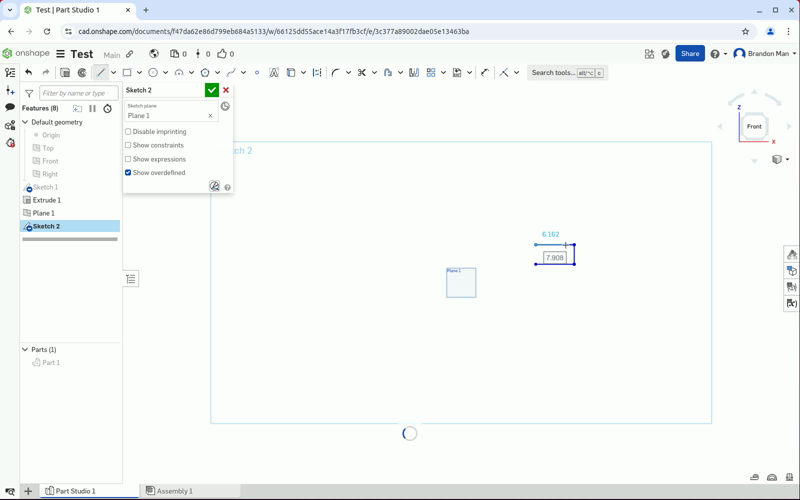
key_down(shift)
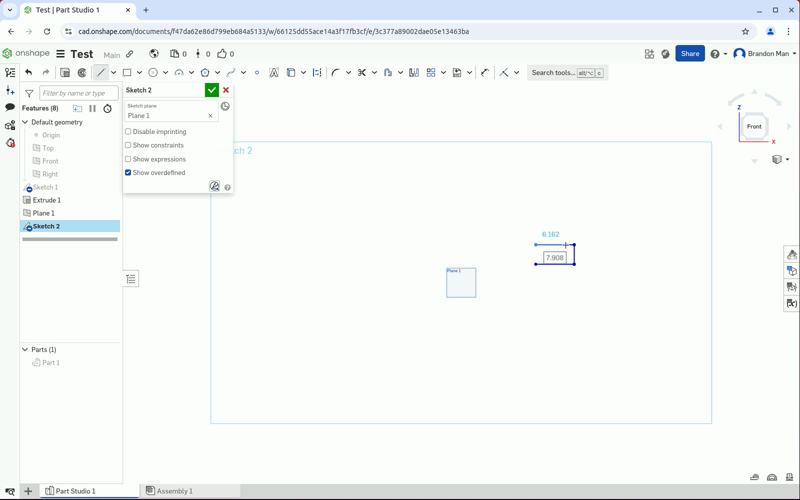
mouse_move(535, 264)
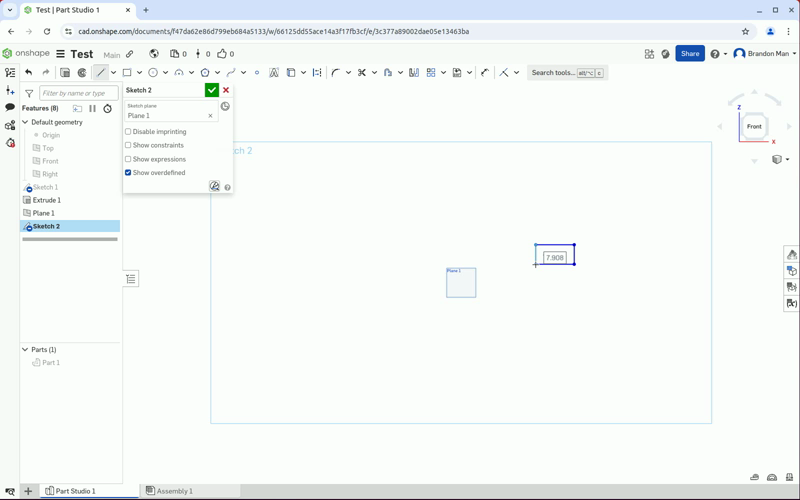
key_up(shift)
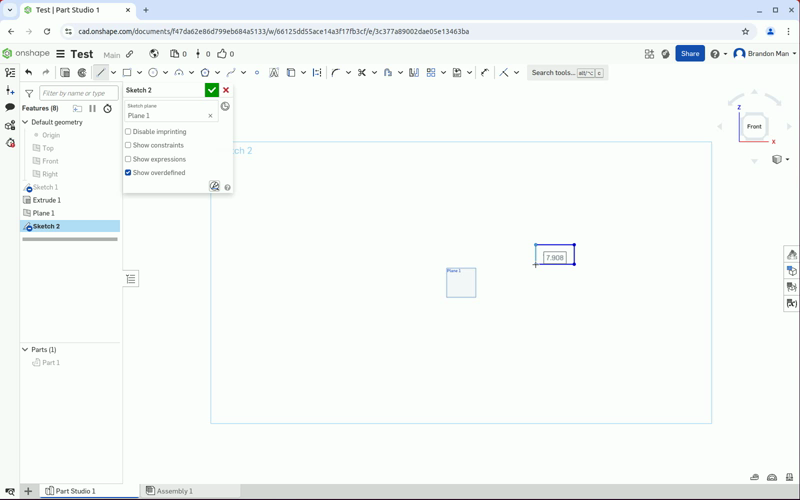
click(535, 264)
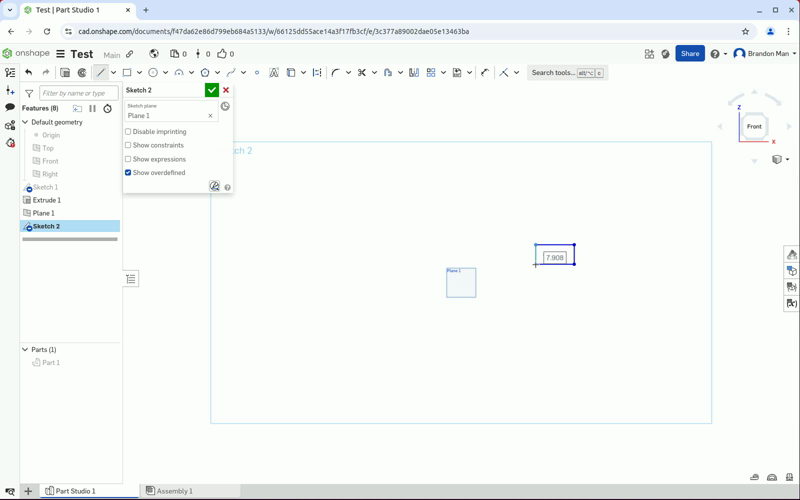
key(esc)
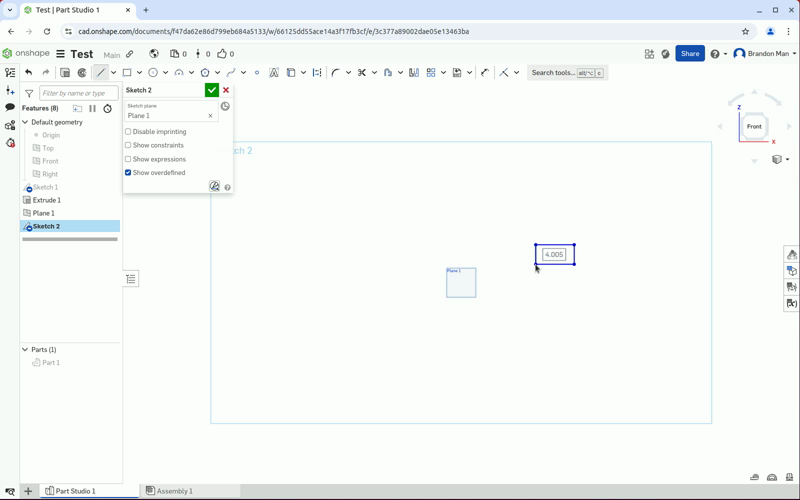
mouse_move(551, 251)
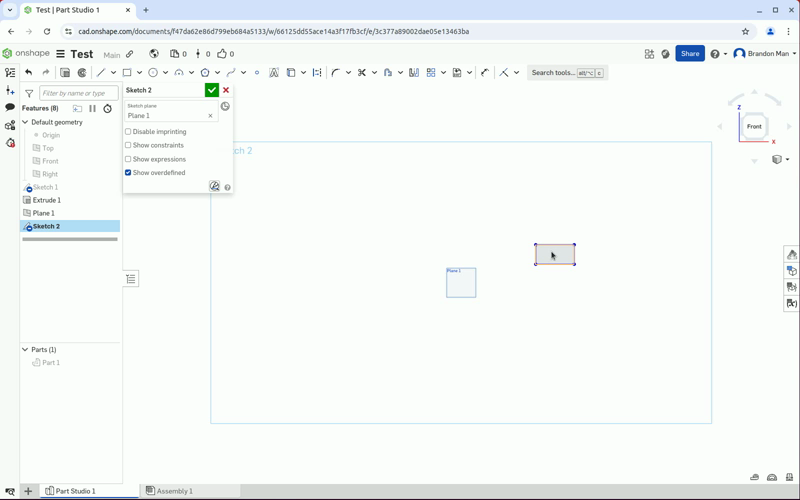
scroll(6)
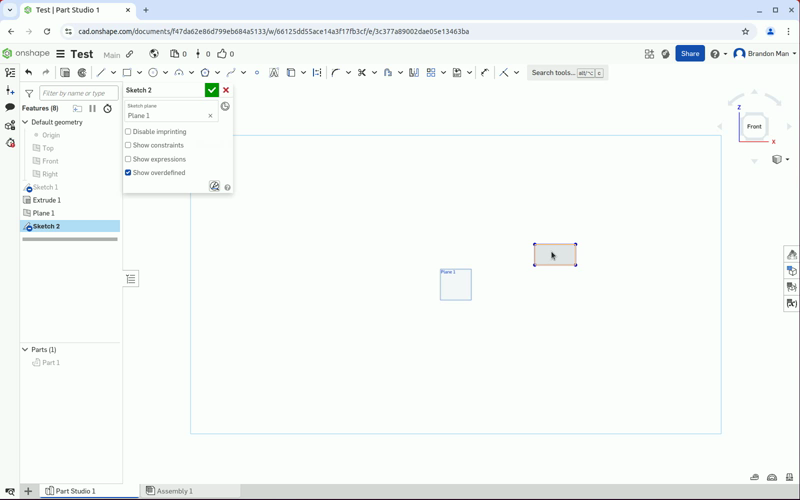
scroll(6)
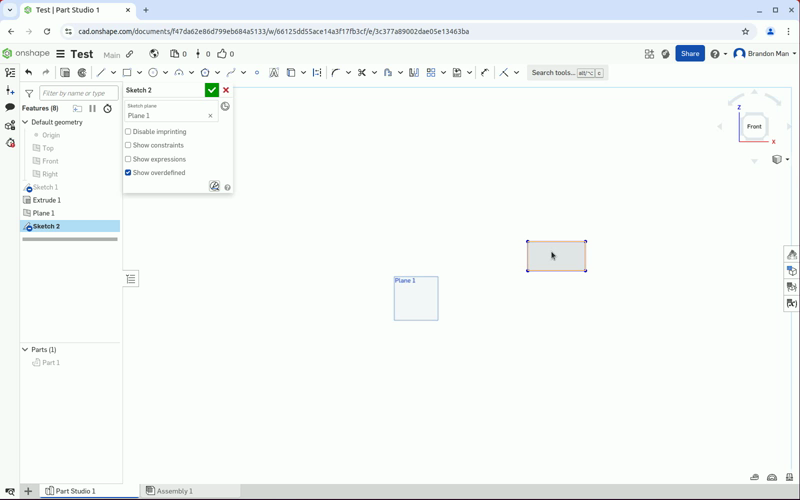
scroll(6)
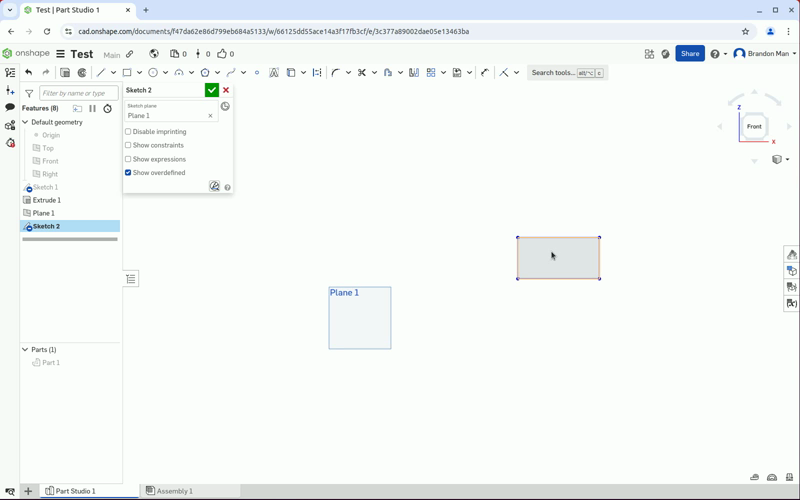
scroll(6)
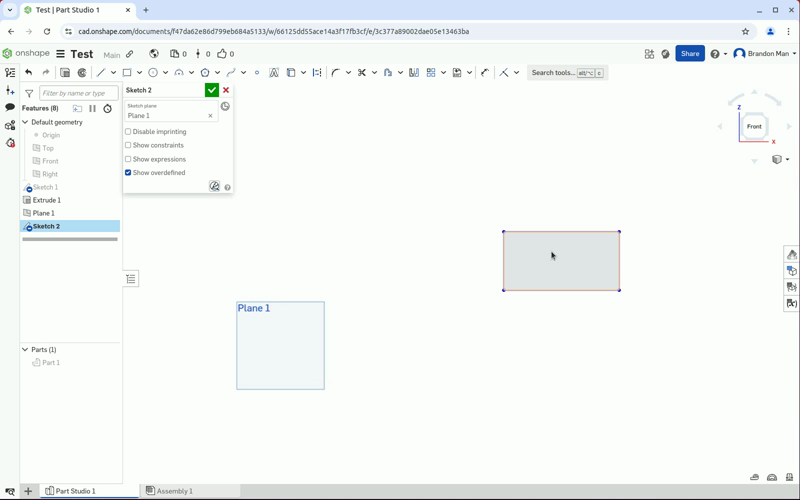
scroll(6)
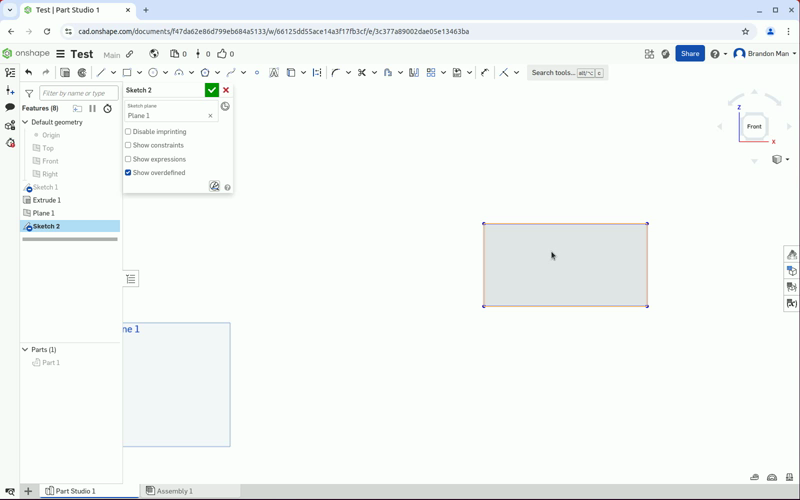
scroll(6)
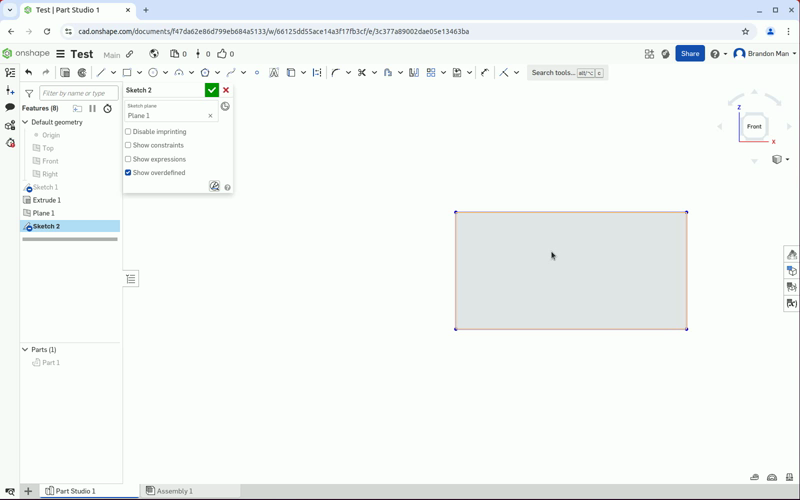
scroll(6)
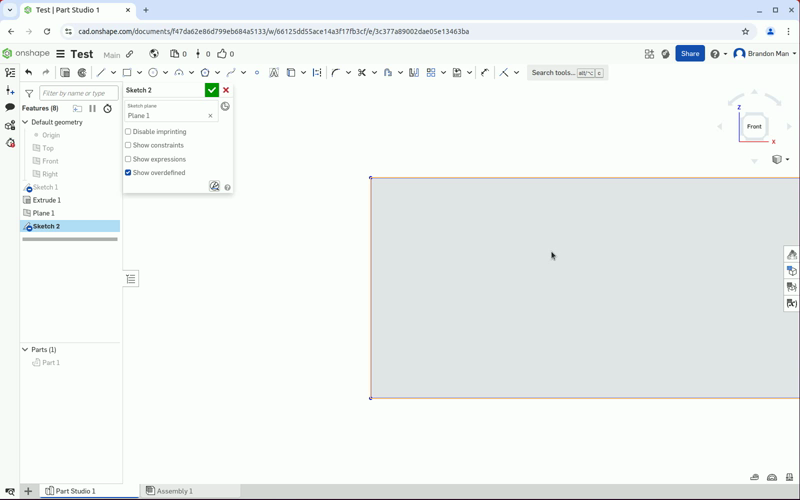
click(551, 251)
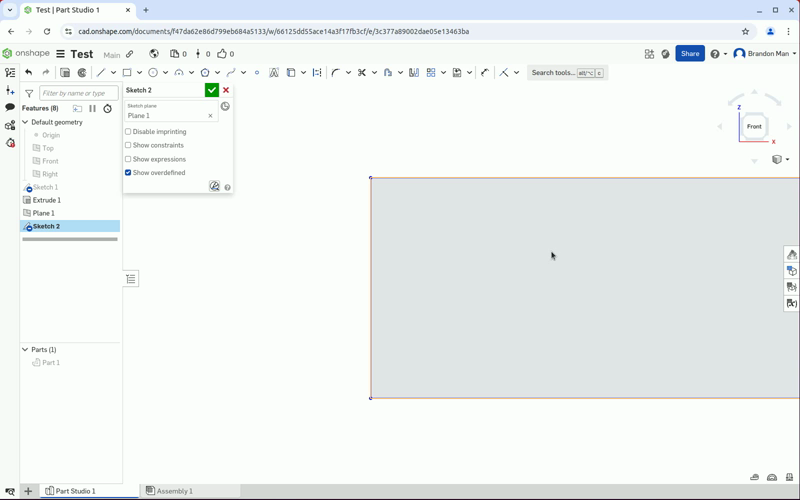
scroll(-6)
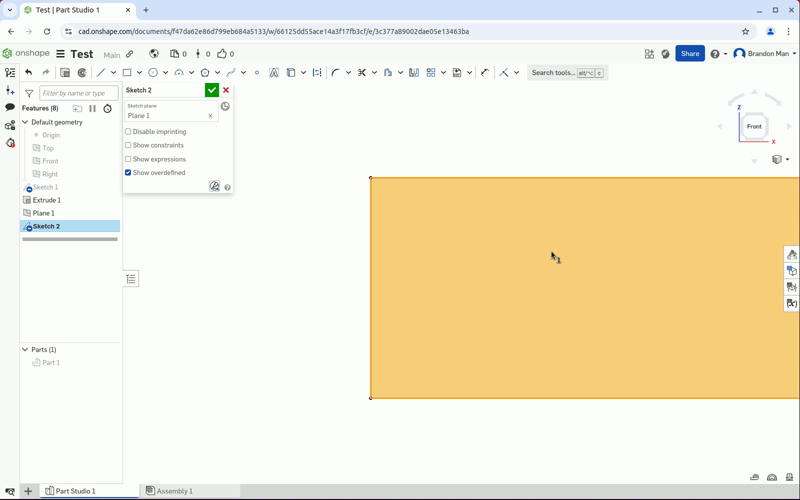
scroll(-6)
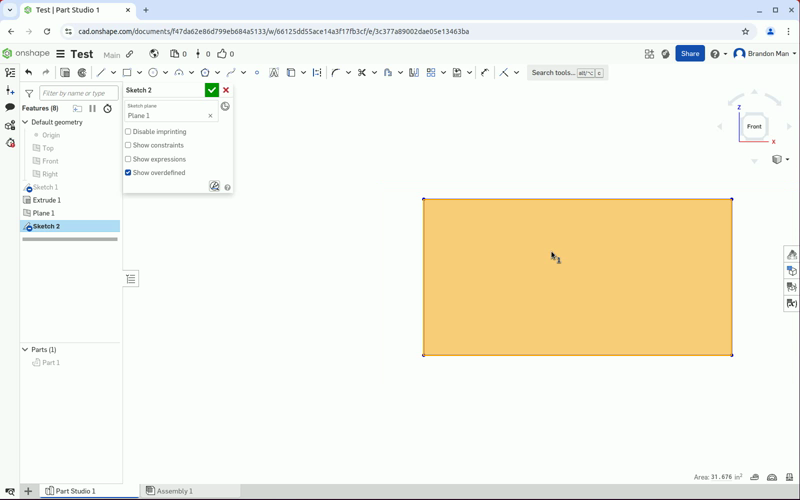
scroll(-6)
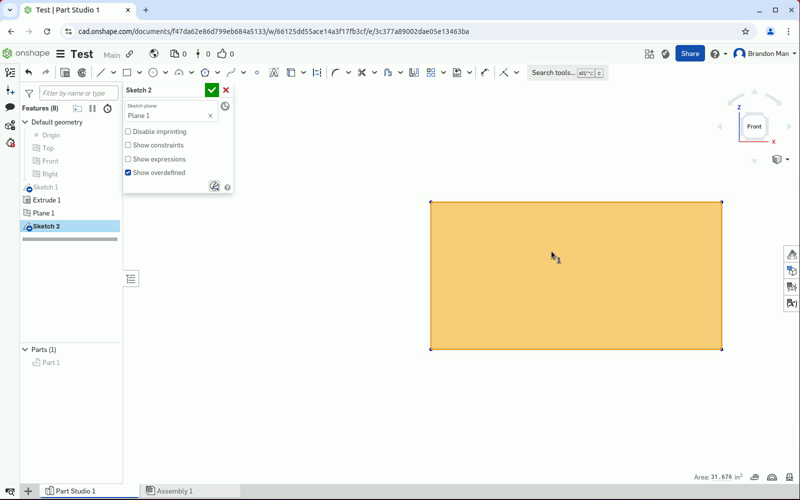
scroll(-6)
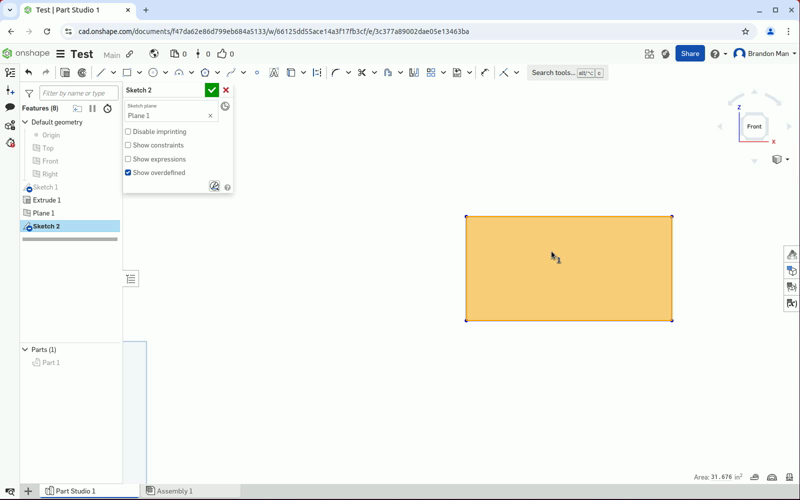
scroll(-6)
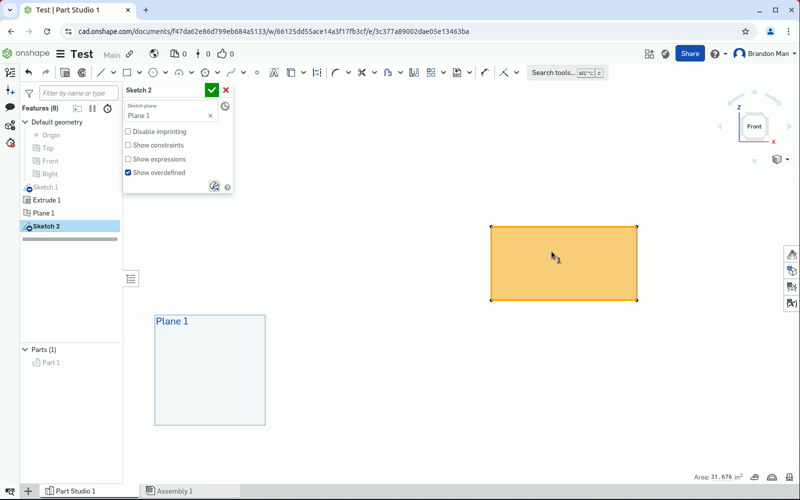
scroll(-6)
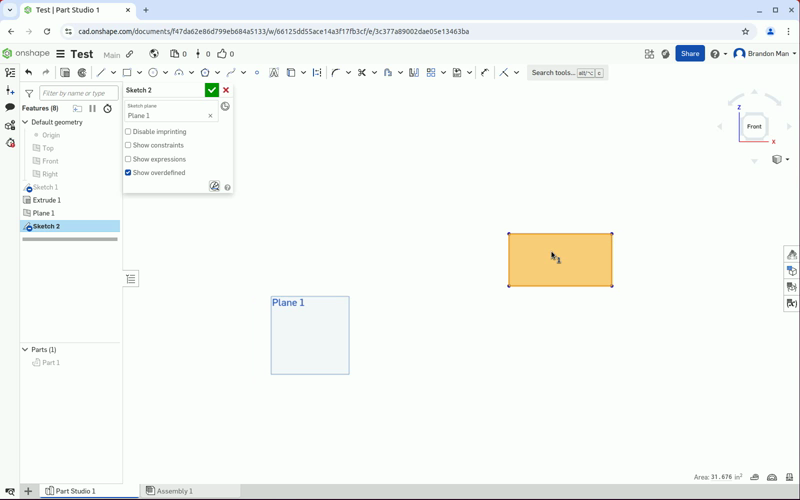
scroll(-6)
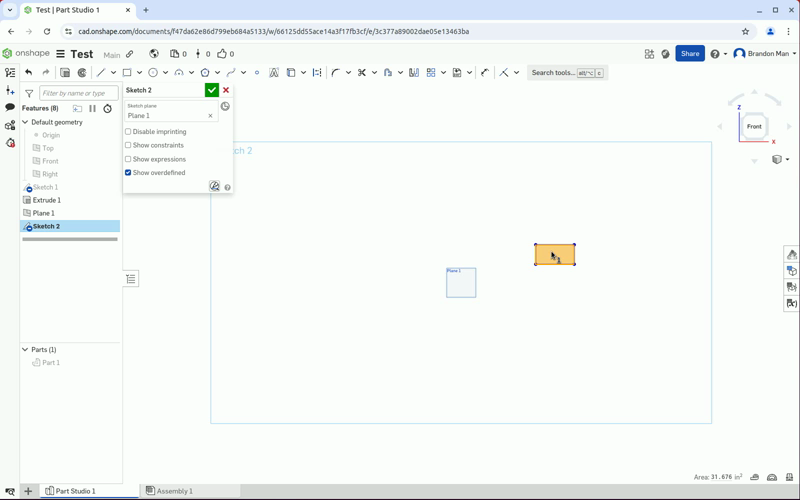
mouse_move(73, 352)
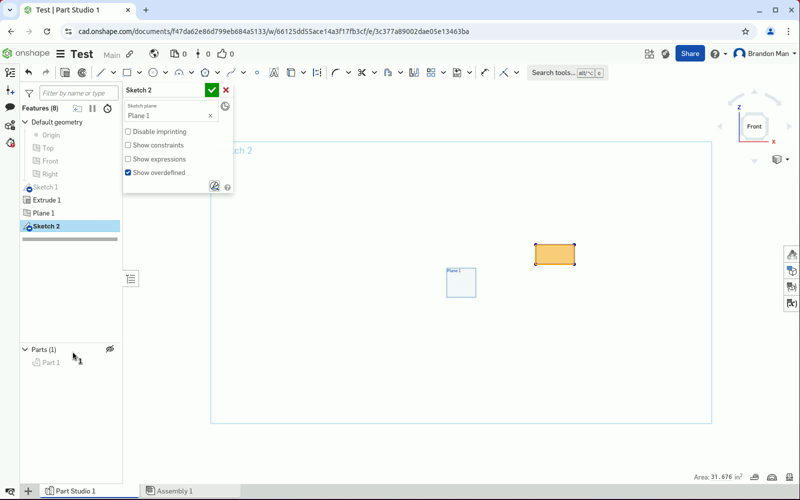
key(shift+y)
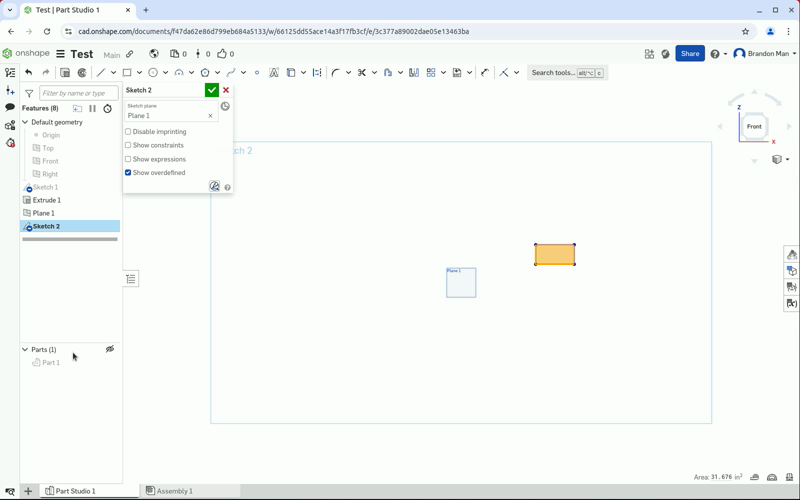
key(shift+e)
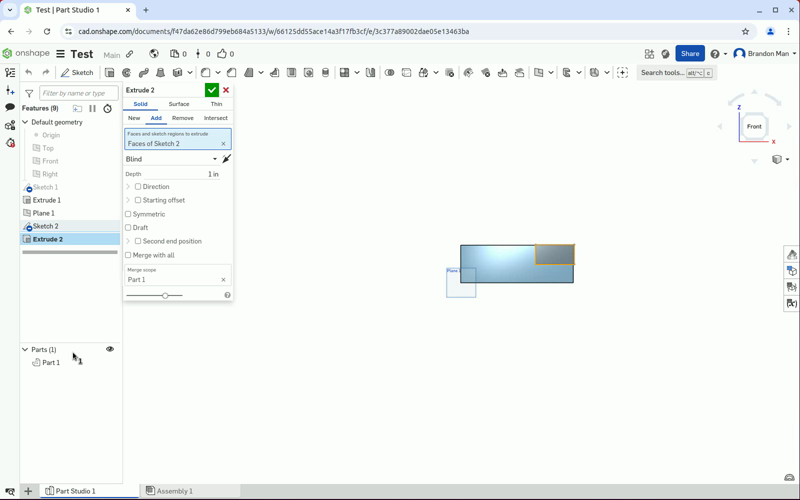
mouse_move(143, 106)
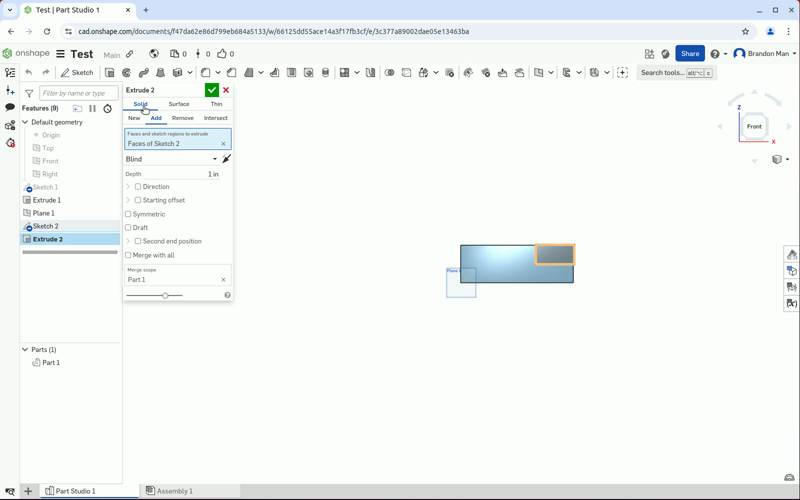
click(143, 106)
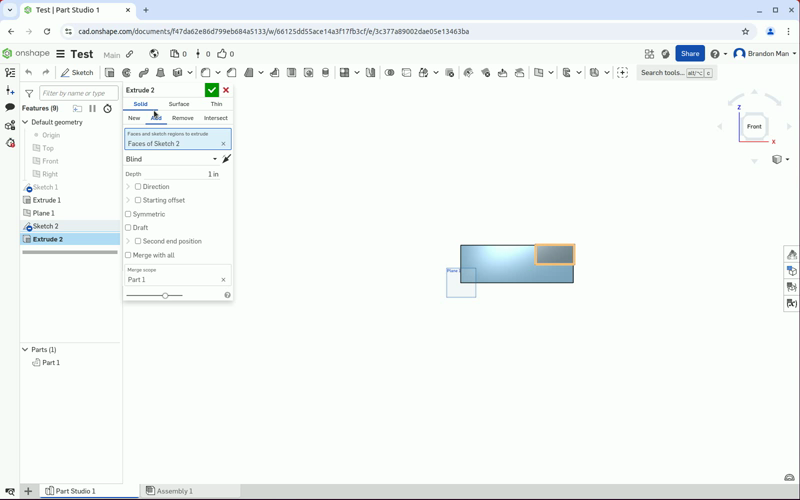
mouse_move(186, 120)
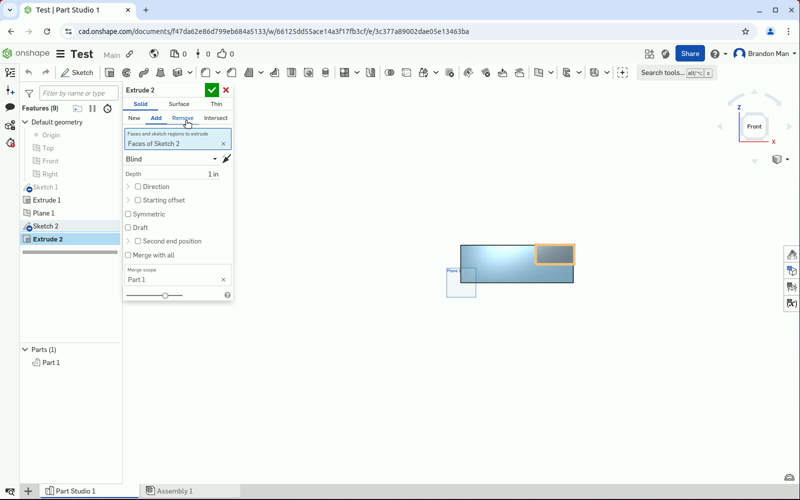
click(186, 120)
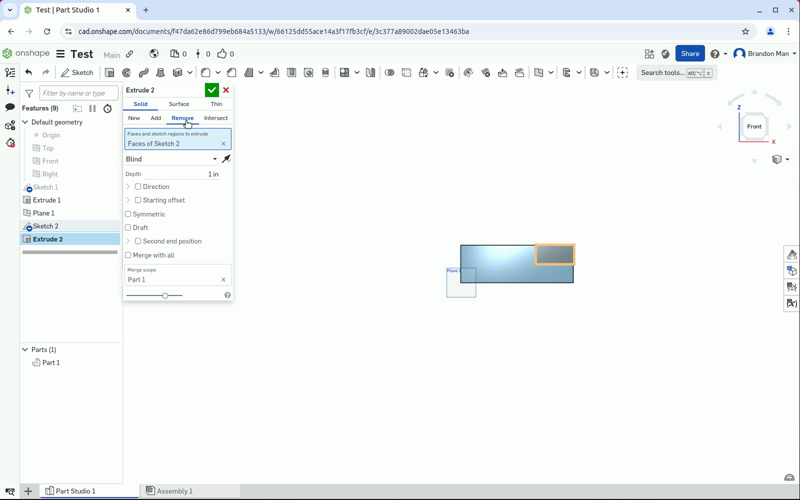
key(tab, 4)
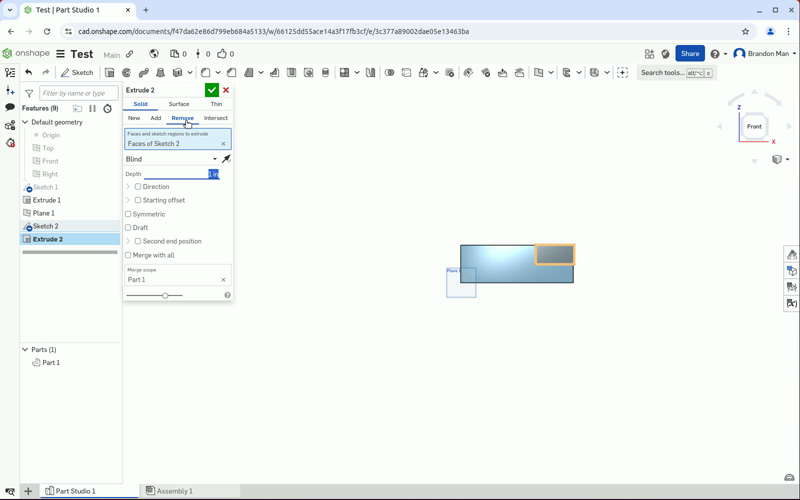
text(3.851)
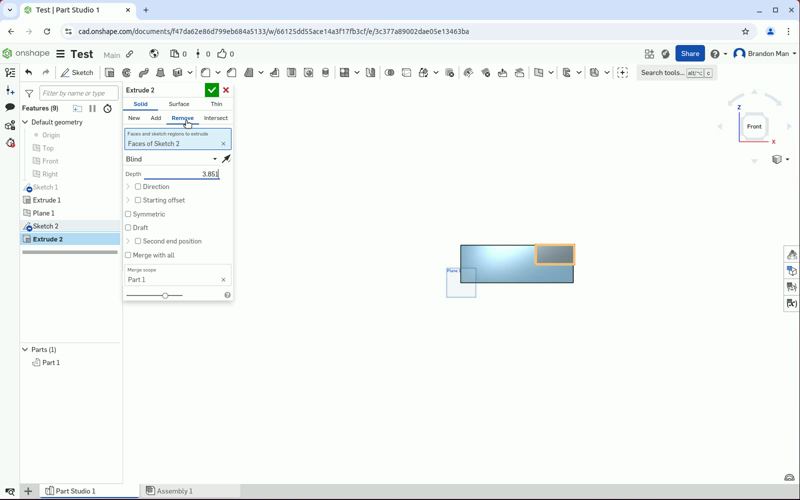
key(tab, 6)
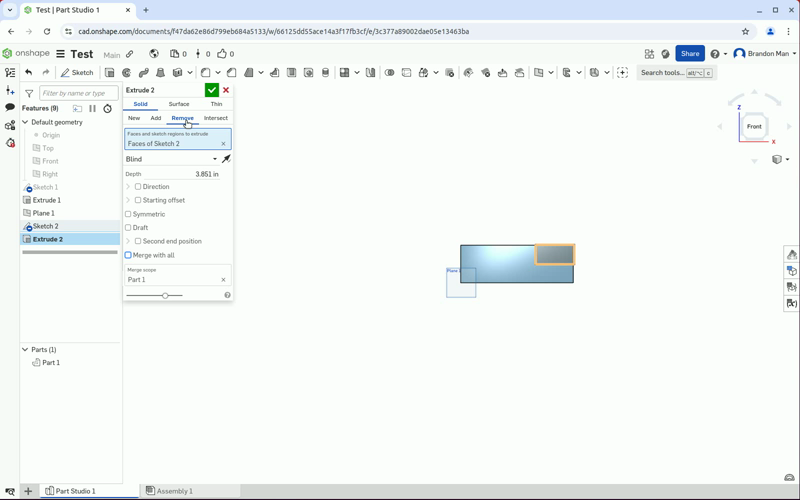
key(space)
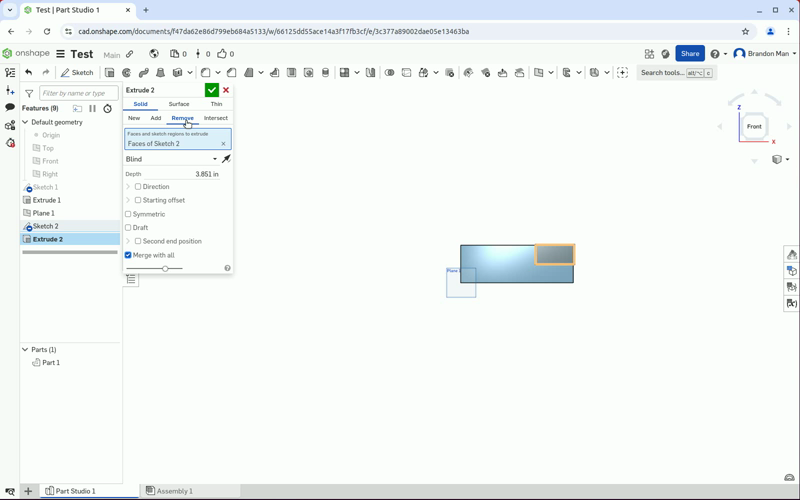
key(enter)
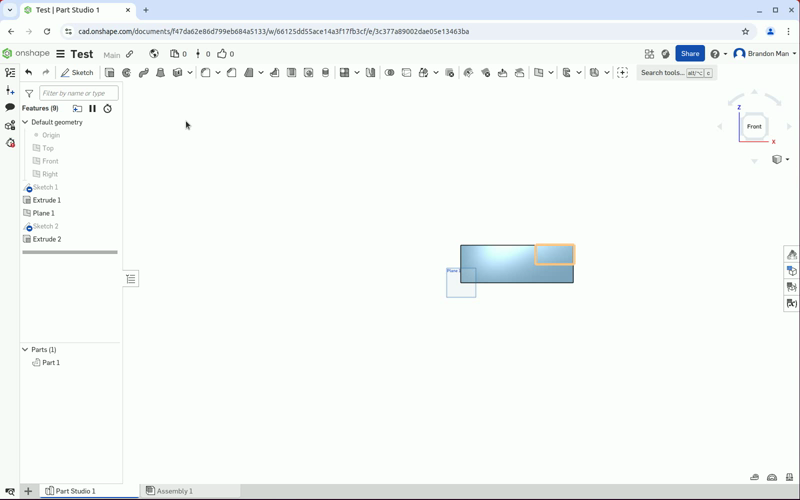
key(shift+h)
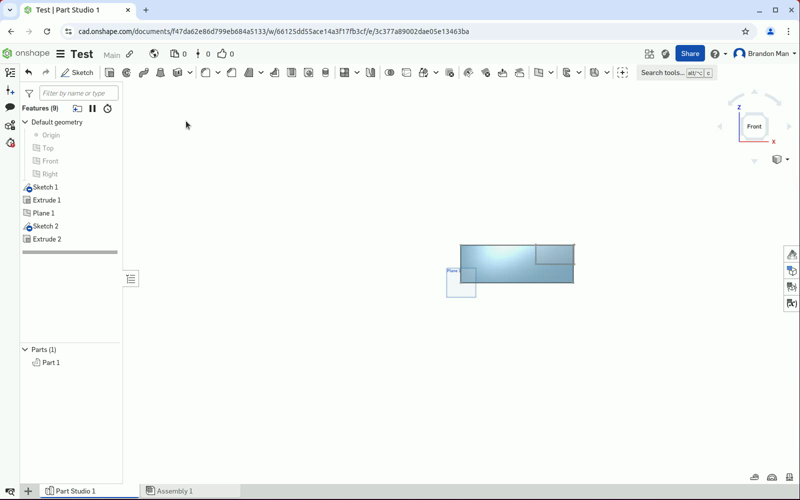
key(shift+h)
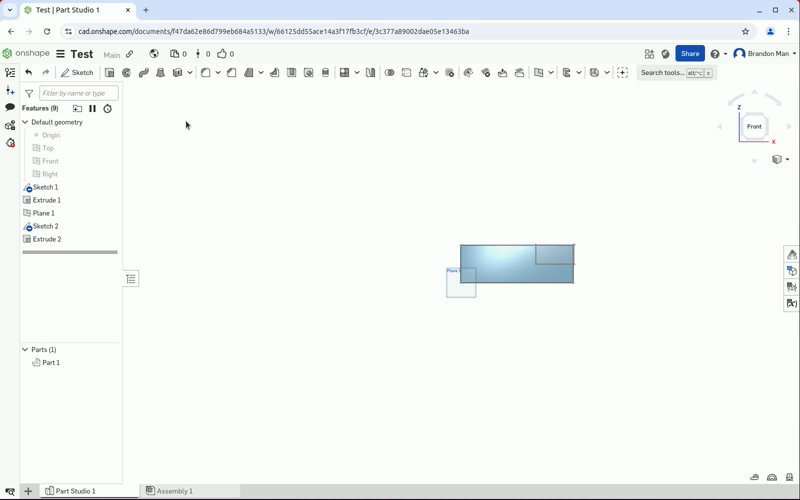
key(shift+7)
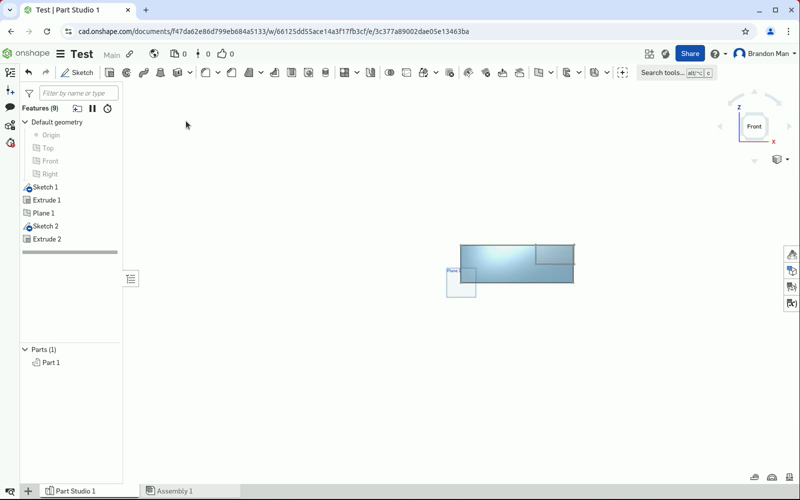
key(left, 2)
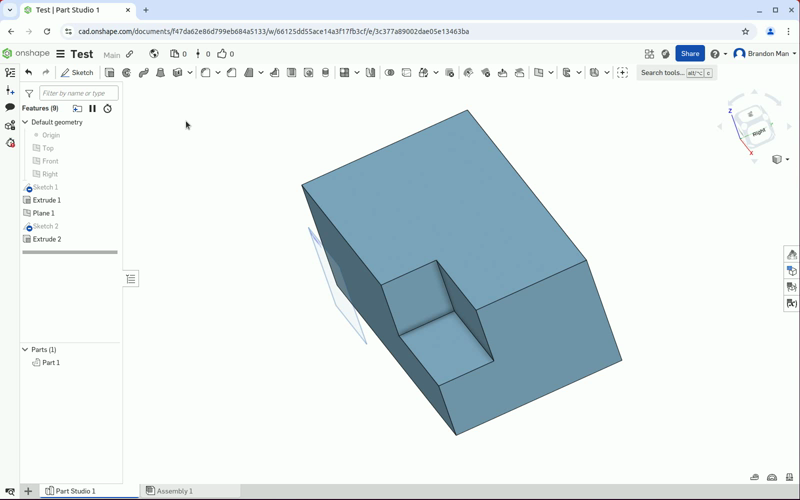
key(down, 2)
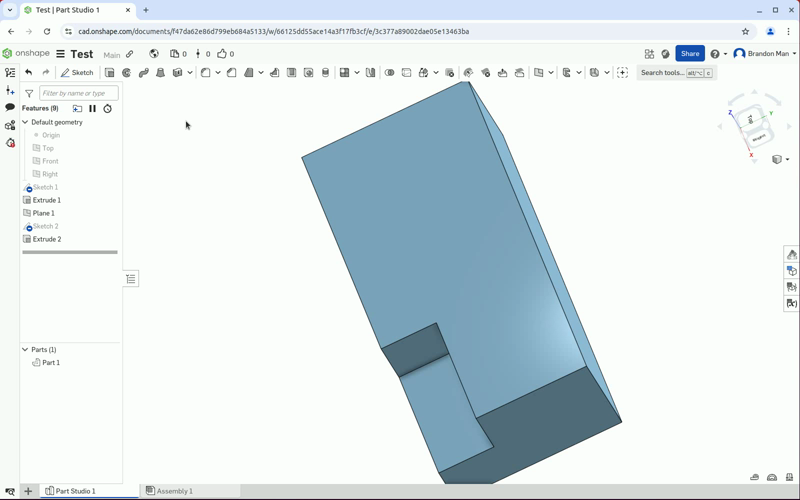
key(up, 2)
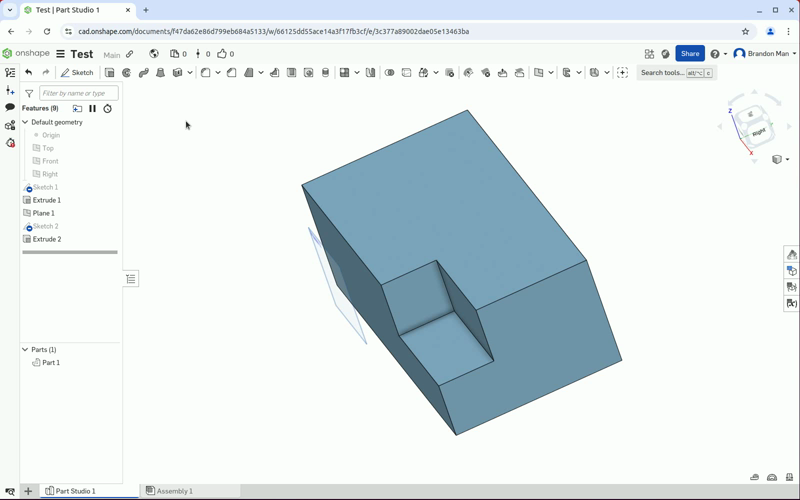
key(right, 2)
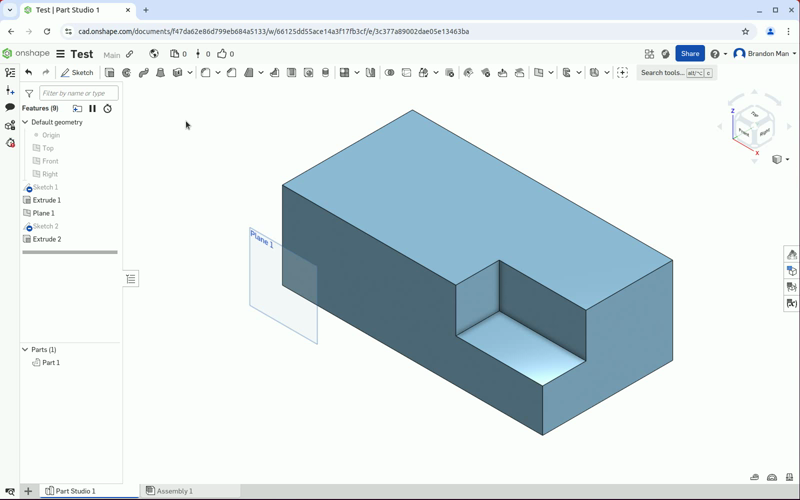
mouse_move(73, 189)
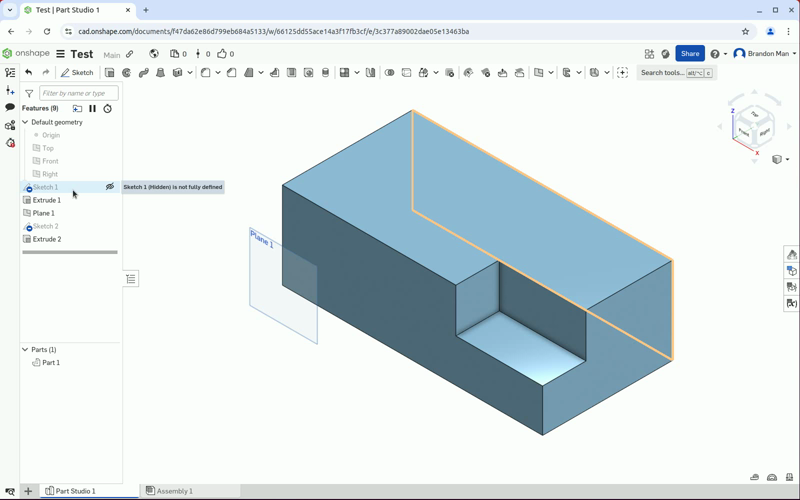
click(73, 189)